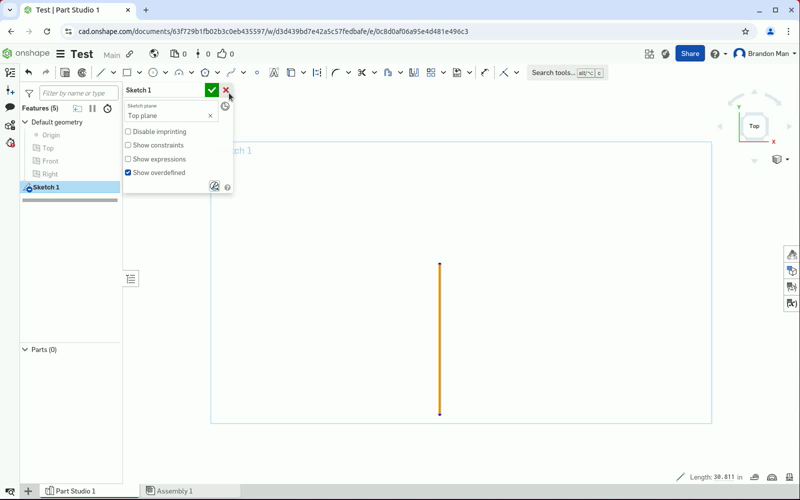
key(shift+h)
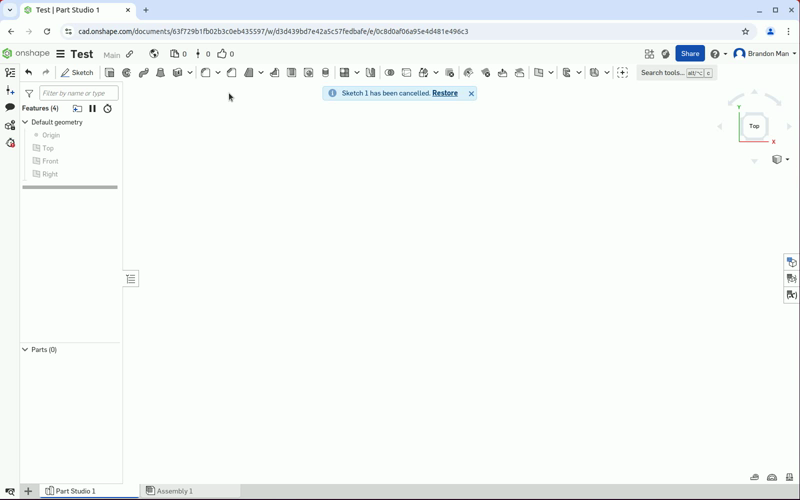
mouse_move(73, 352)
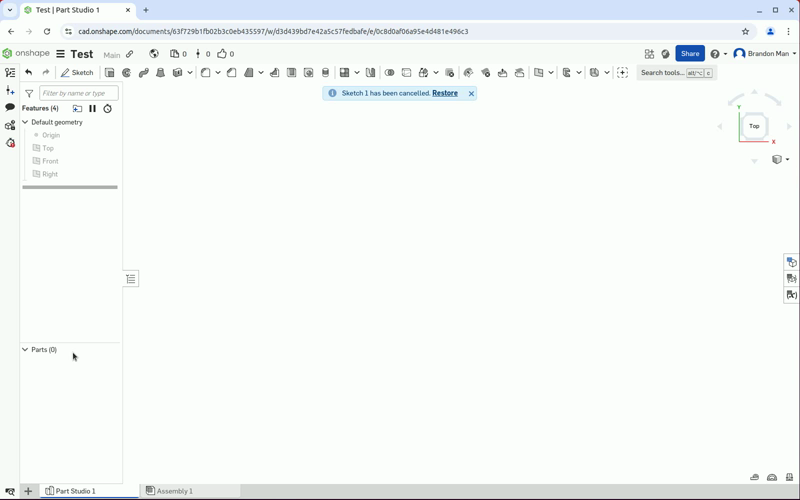
key(y)
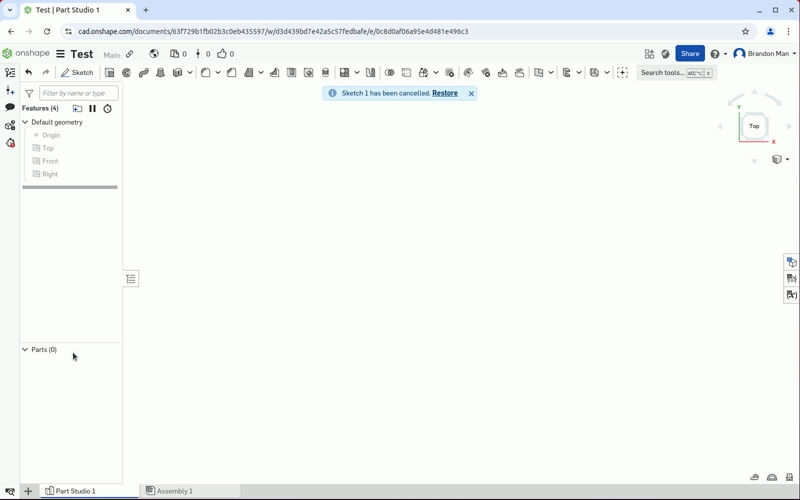
key(shift+p)
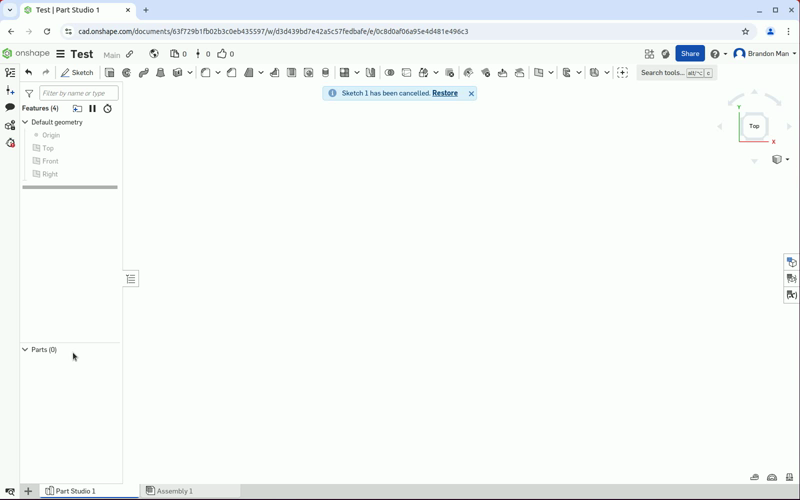
key(space)
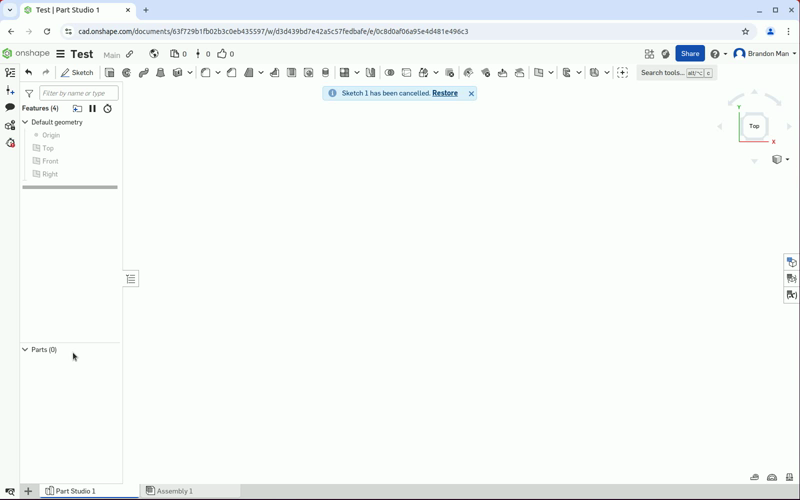
key_down(shift)
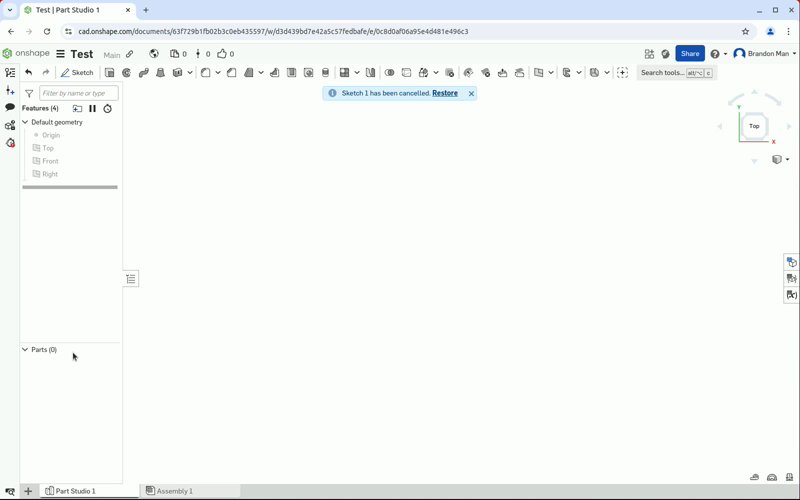
key(up)
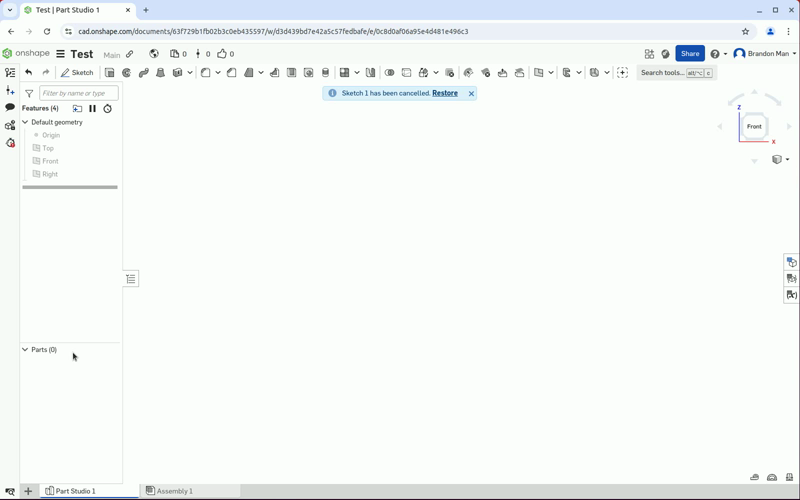
key_up(shift)
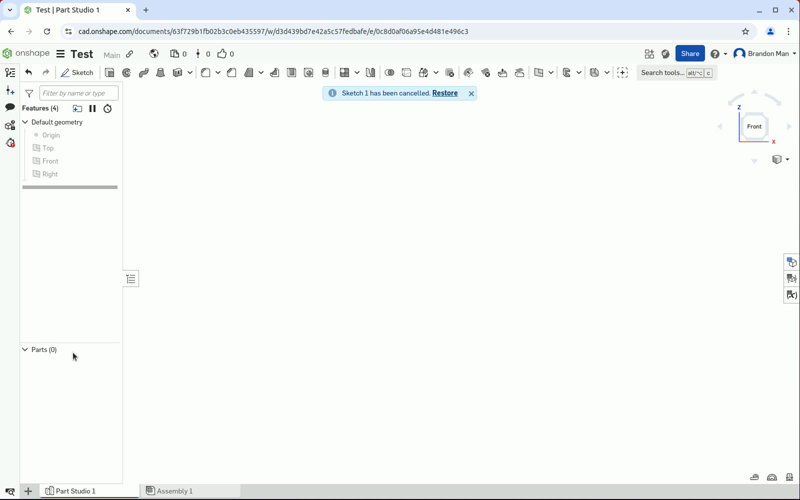
mouse_move(73, 352)
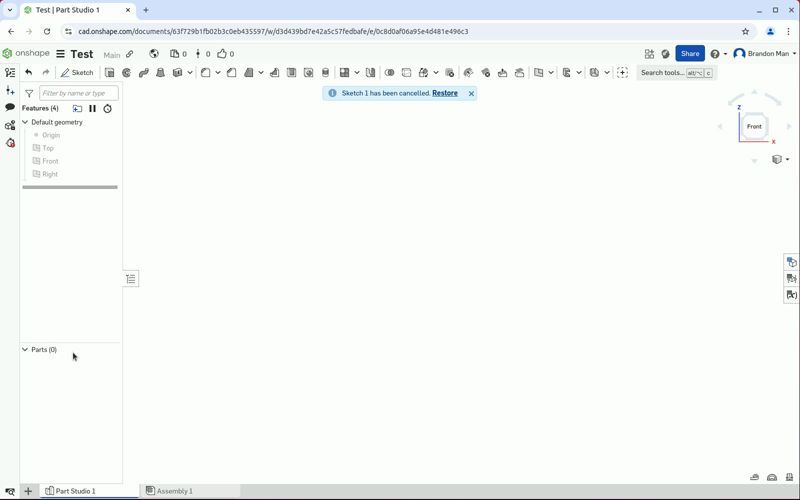
key(shift+y)
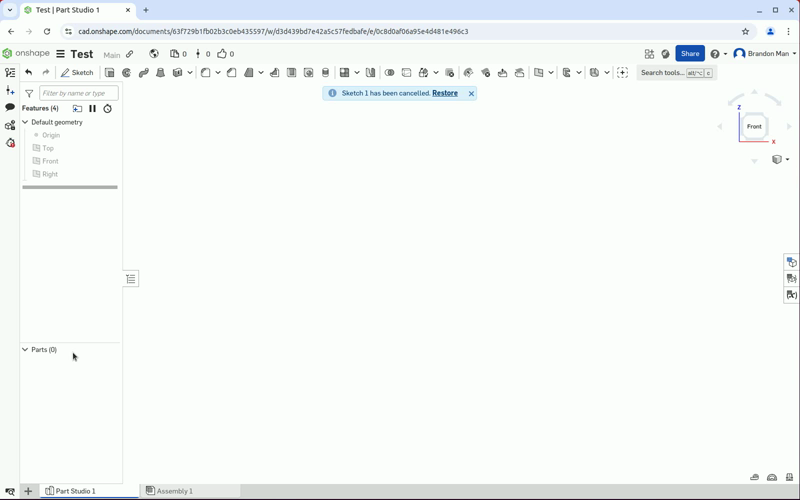
key(shift+s)
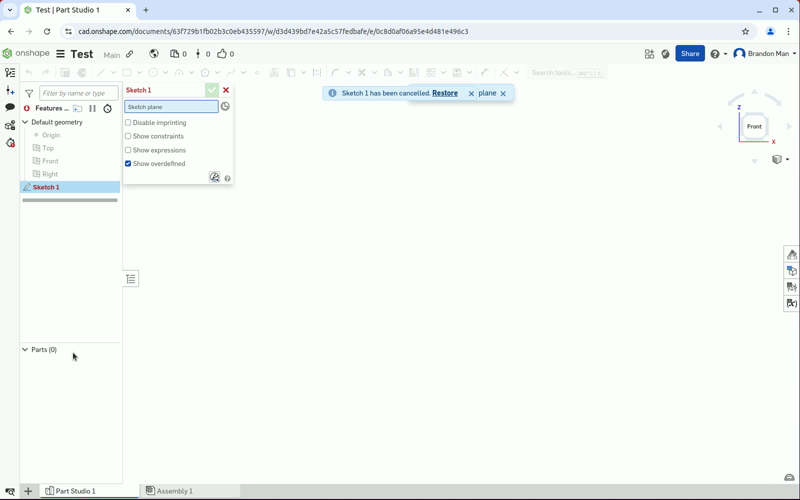
mouse_move(73, 163)
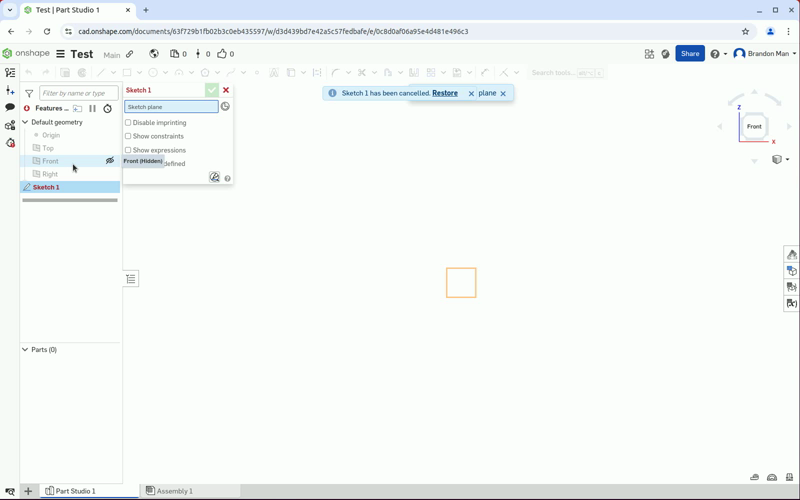
click(73, 163)
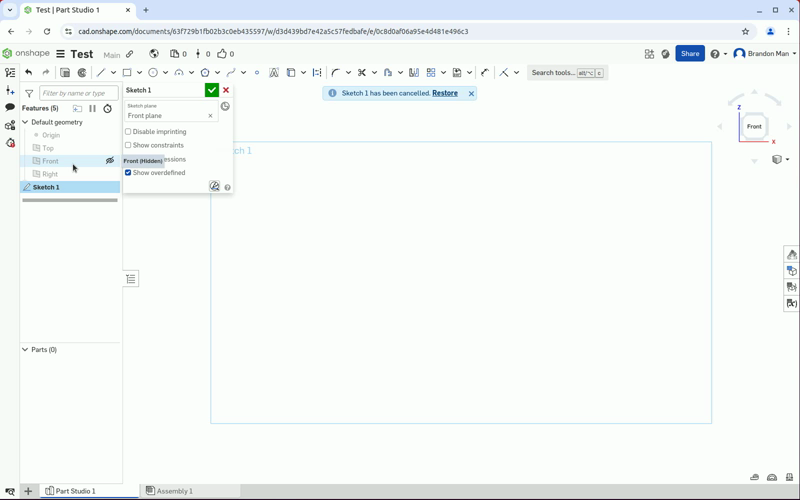
mouse_move(73, 352)
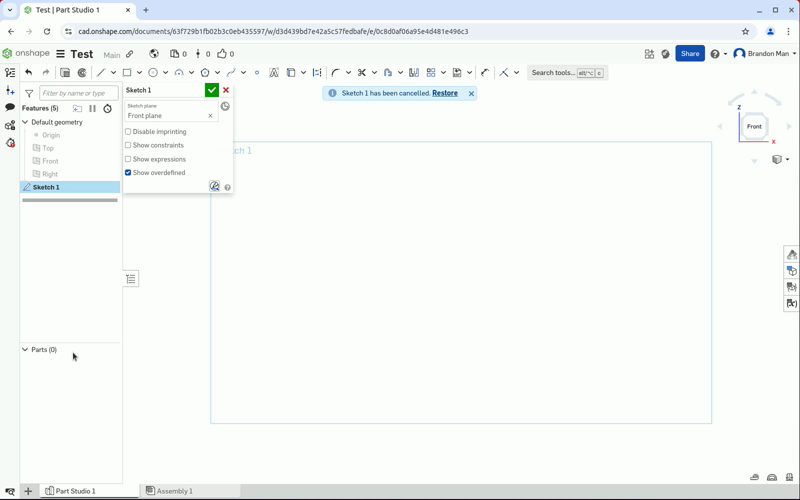
key(y)
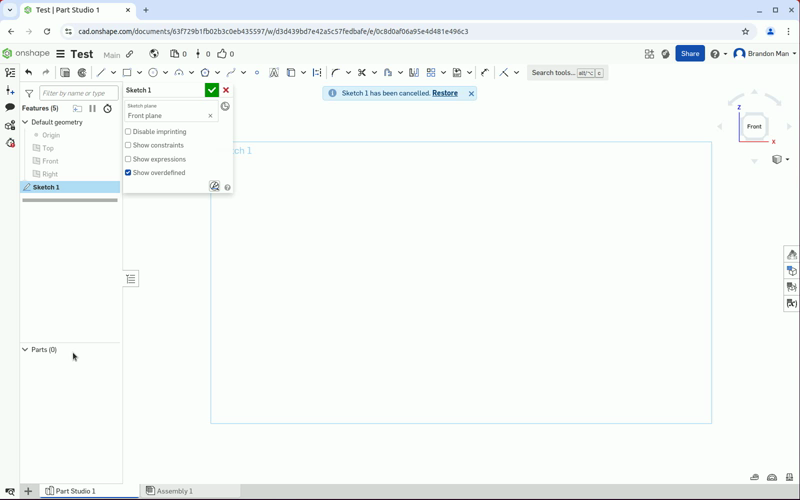
key(c)
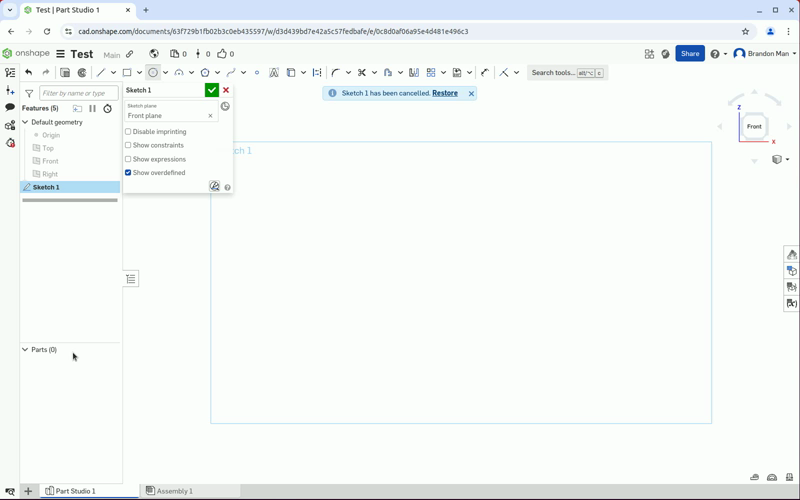
key_down(shift)
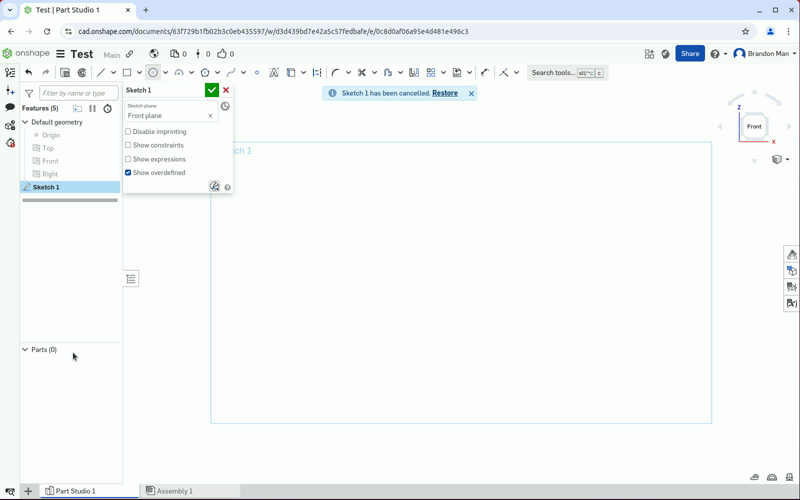
mouse_move(460, 282)
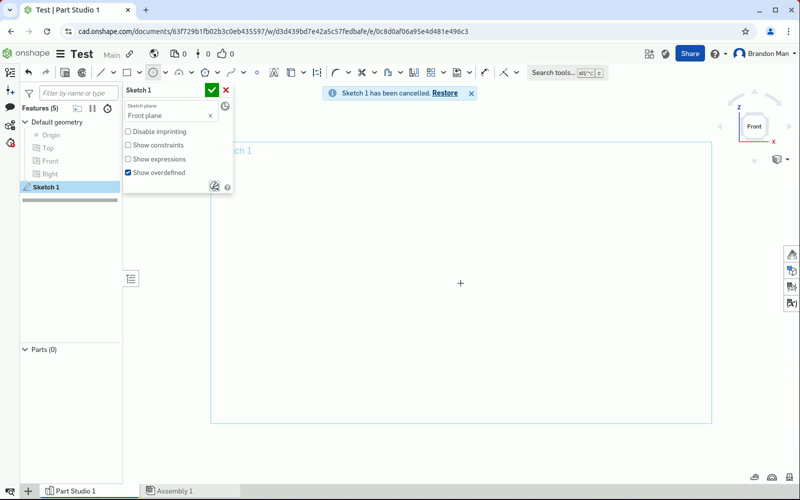
click(460, 282)
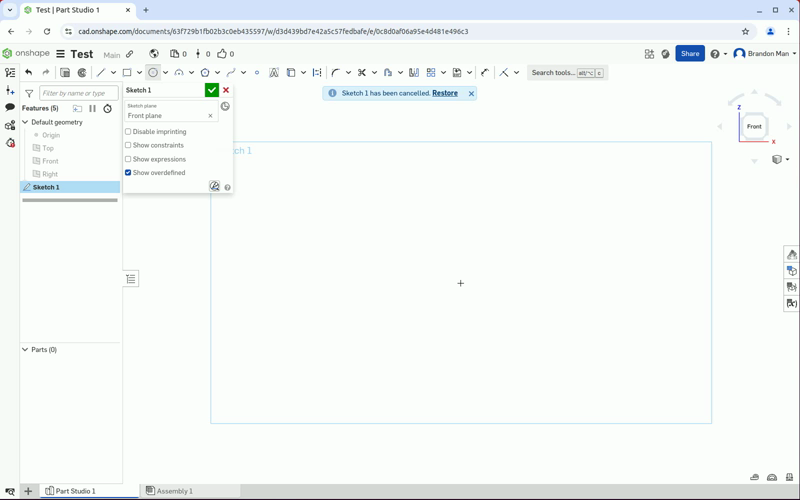
key_up(shift)
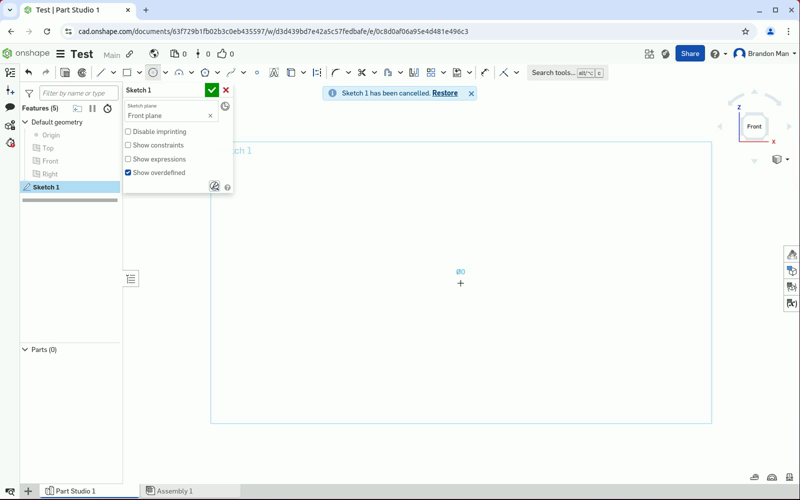
mouse_move(464, 282)
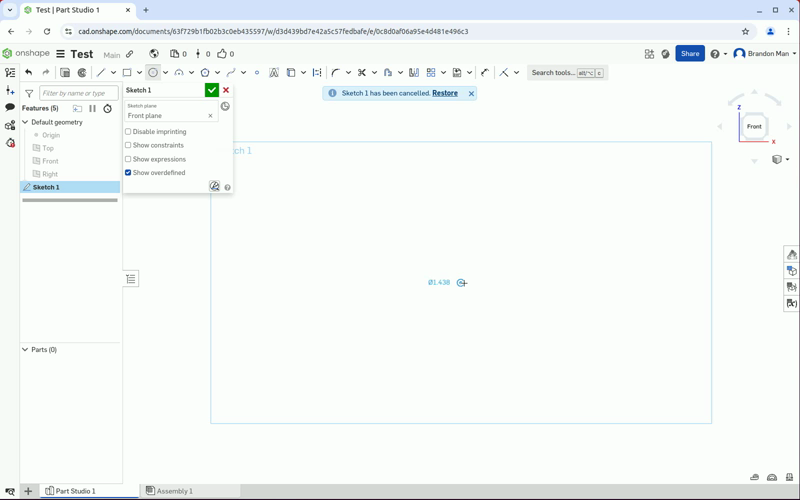
click(464, 282)
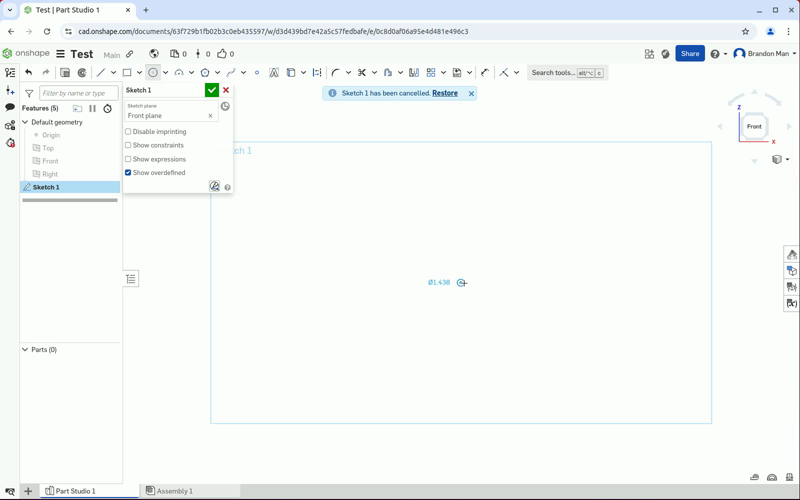
key(esc)
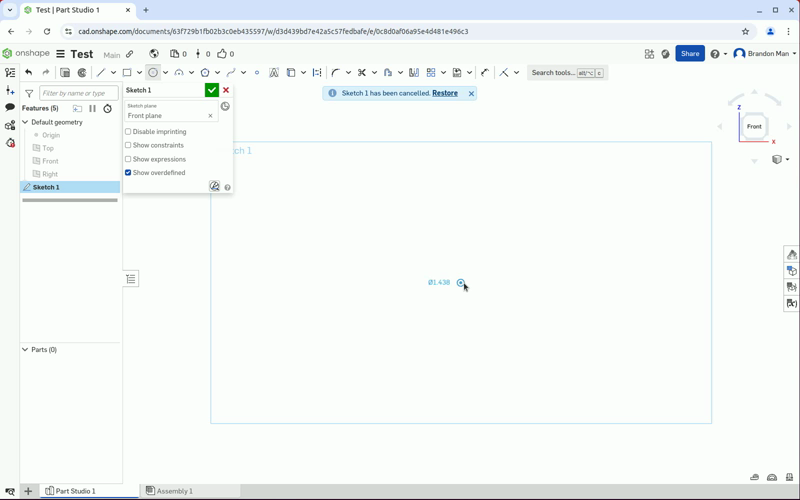
mouse_move(460, 284)
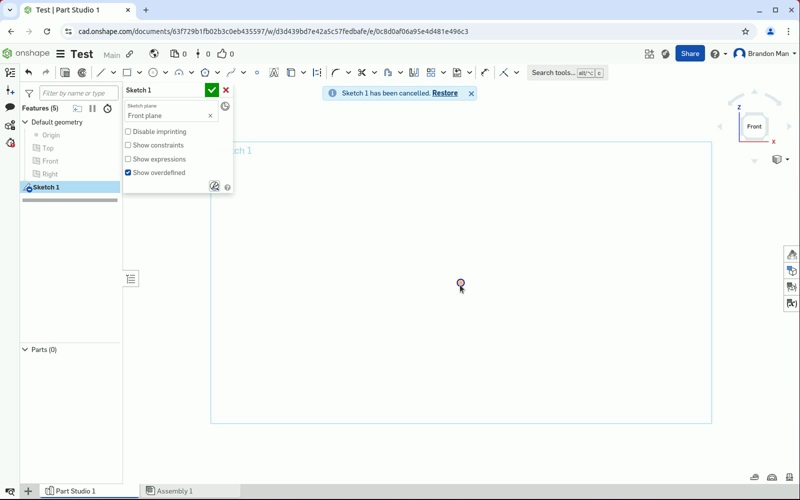
scroll(6)
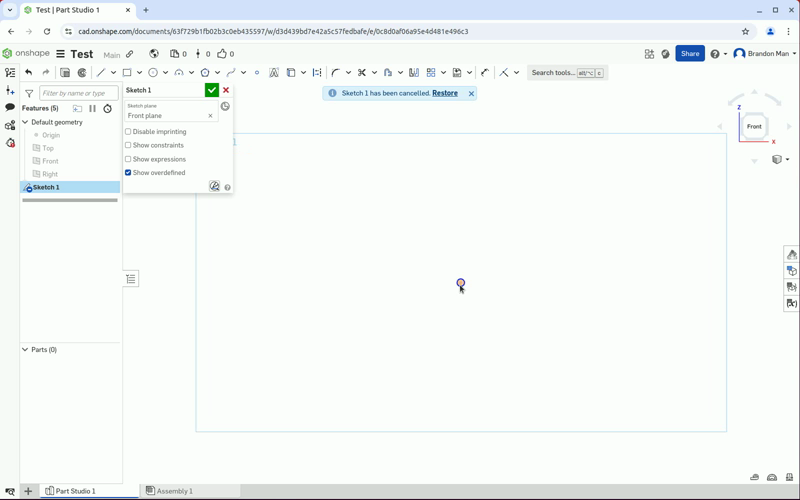
scroll(6)
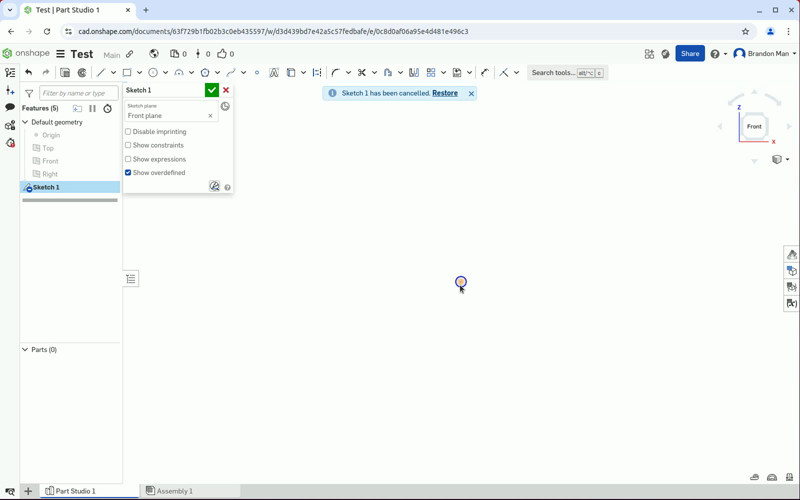
scroll(6)
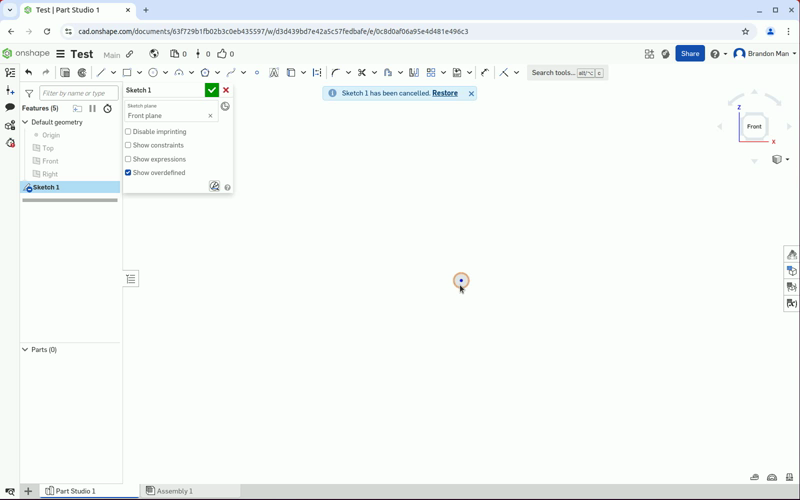
scroll(6)
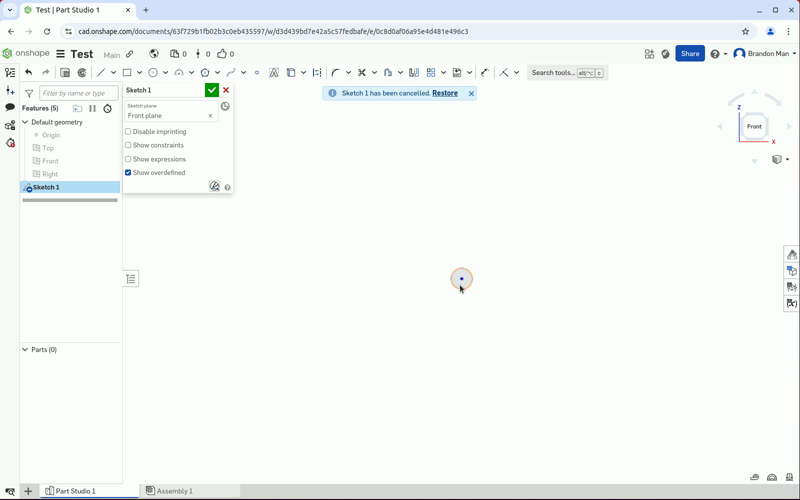
scroll(6)
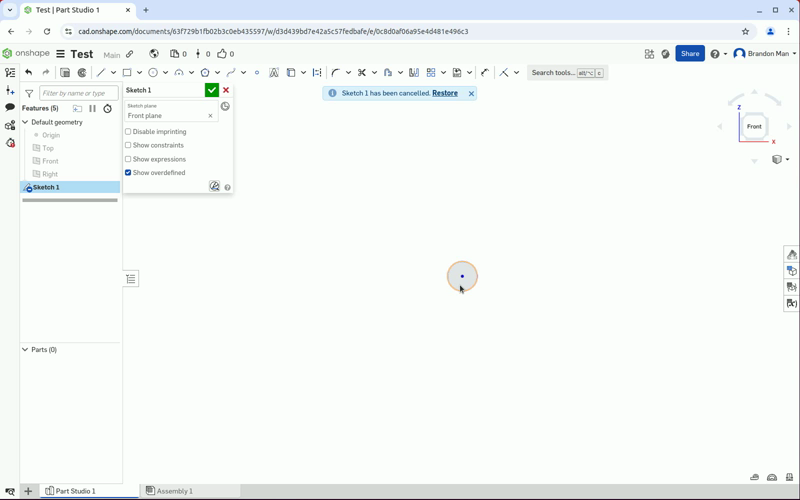
scroll(6)
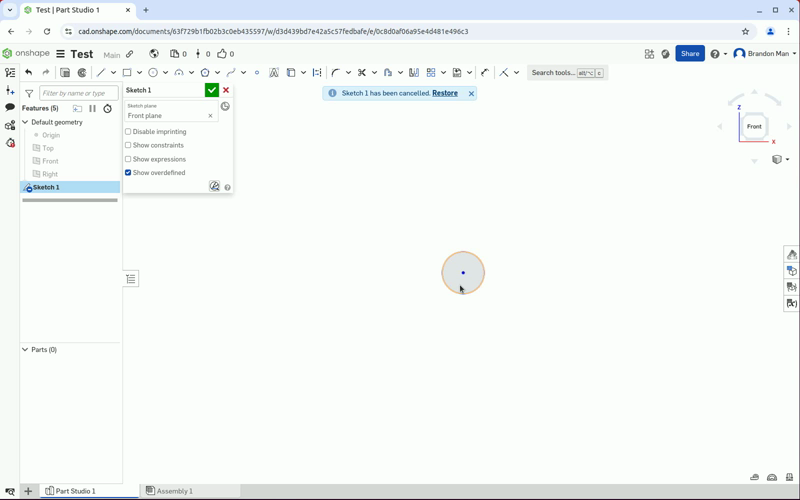
scroll(6)
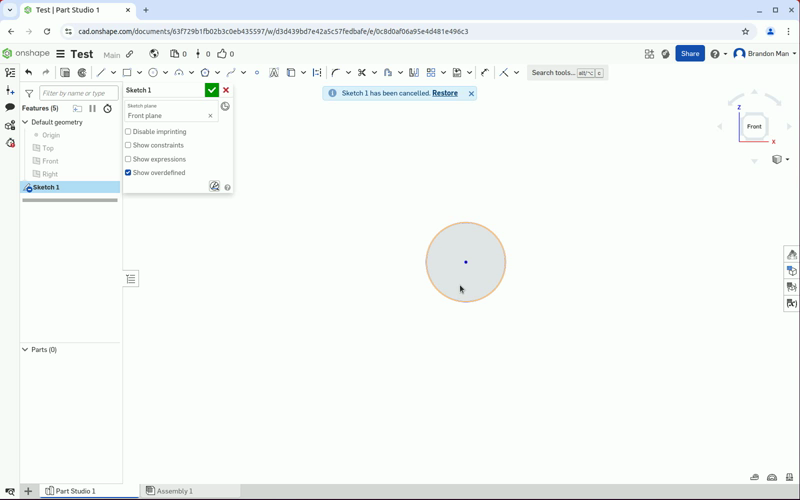
click(460, 284)
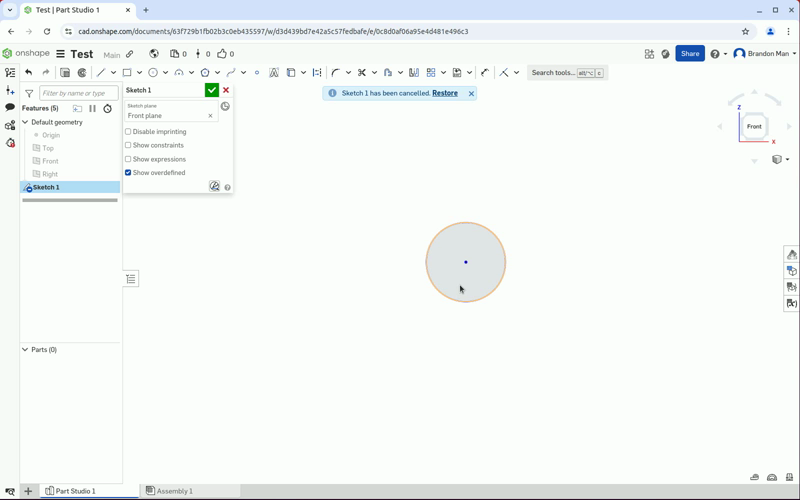
scroll(-6)
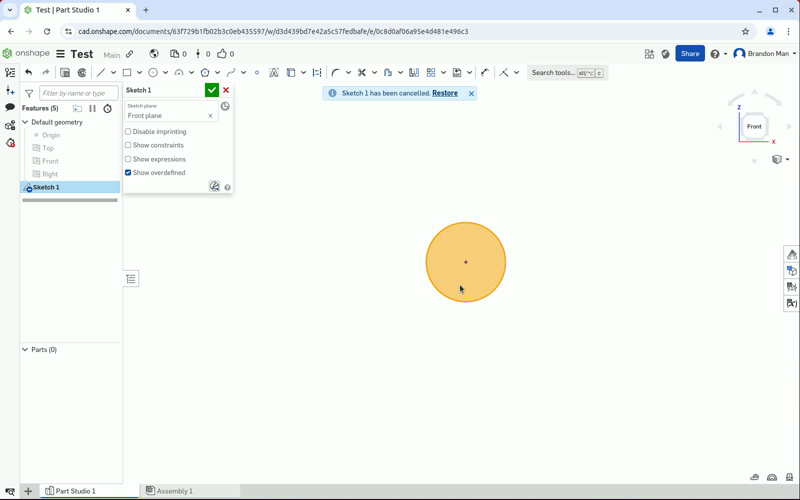
scroll(-6)
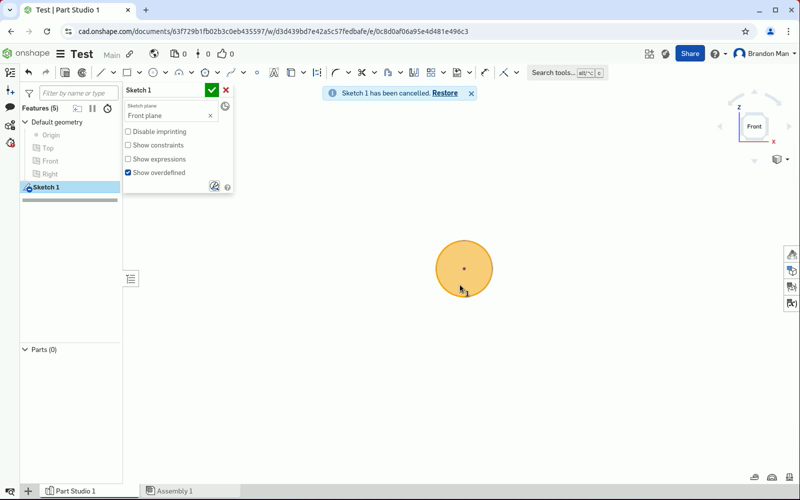
scroll(-6)
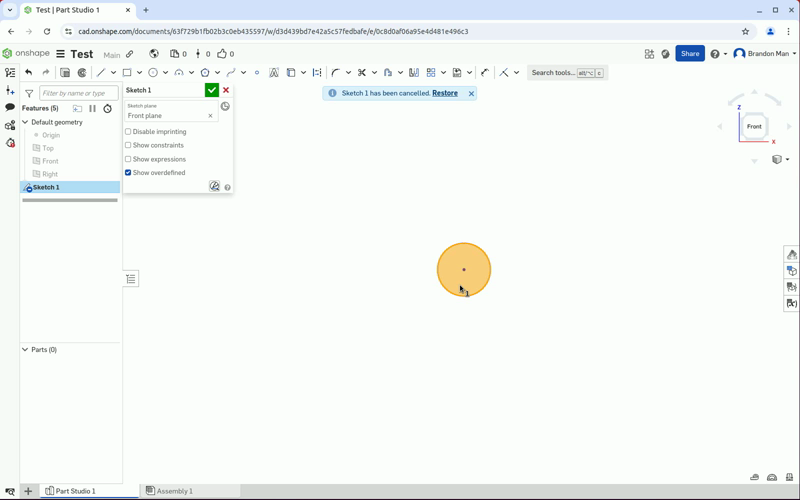
scroll(-6)
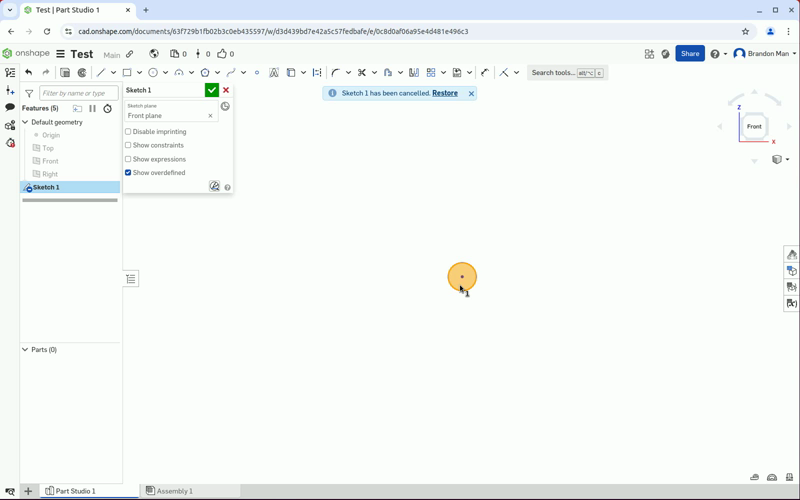
scroll(-6)
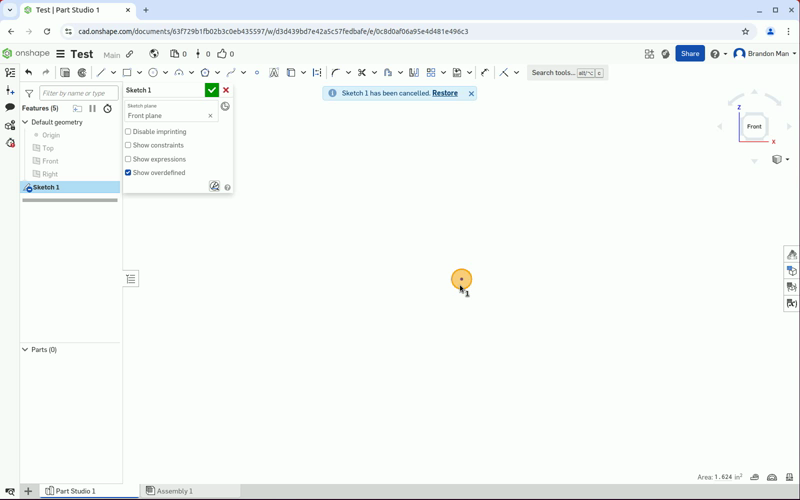
scroll(-6)
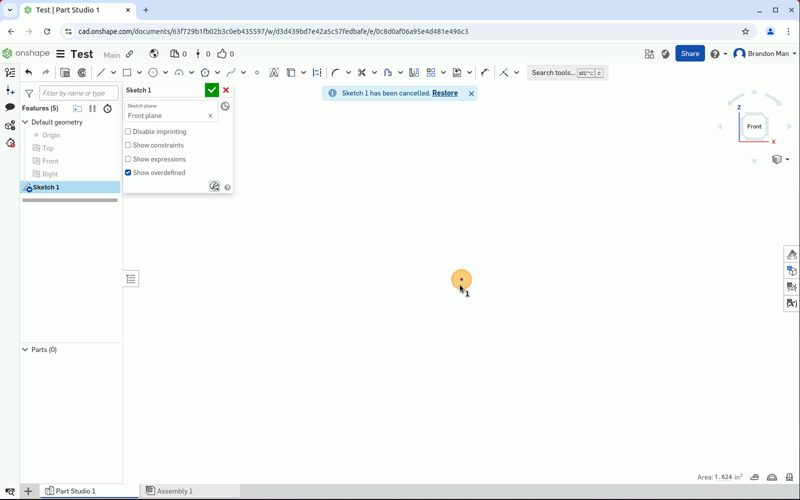
scroll(-6)
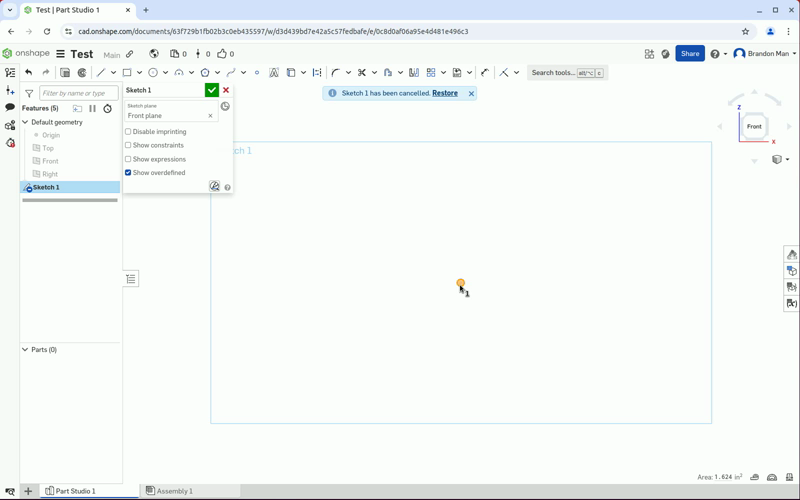
mouse_move(73, 352)
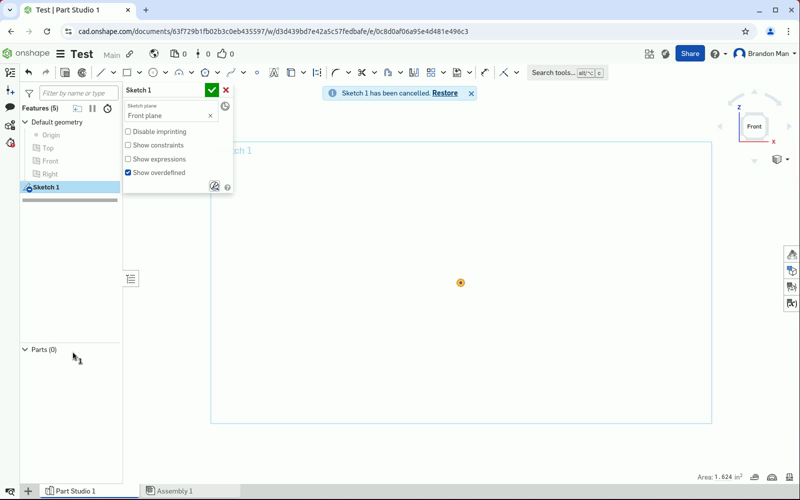
key(shift+y)
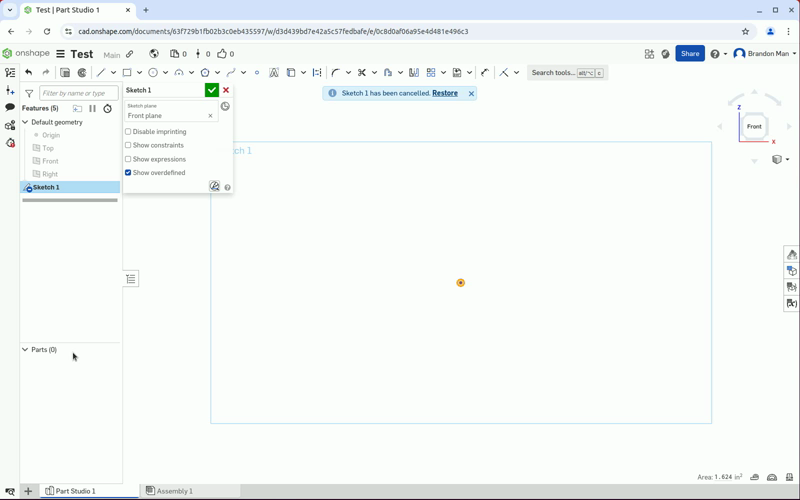
key(shift+e)
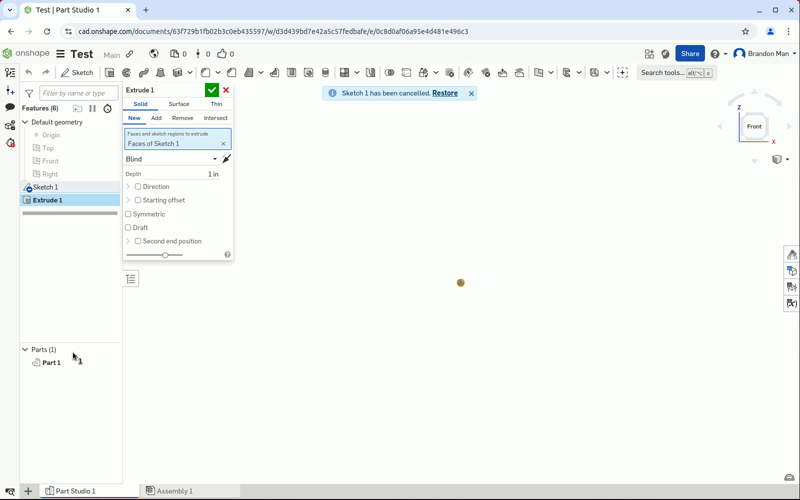
mouse_move(143, 106)
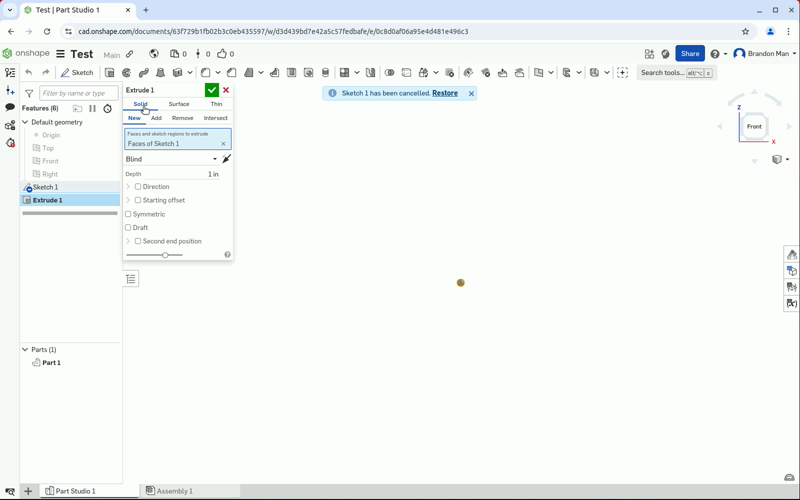
click(143, 106)
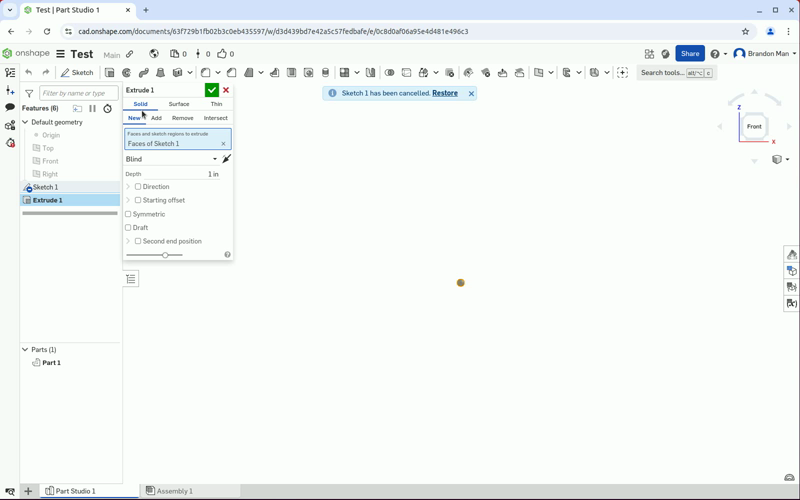
mouse_move(137, 120)
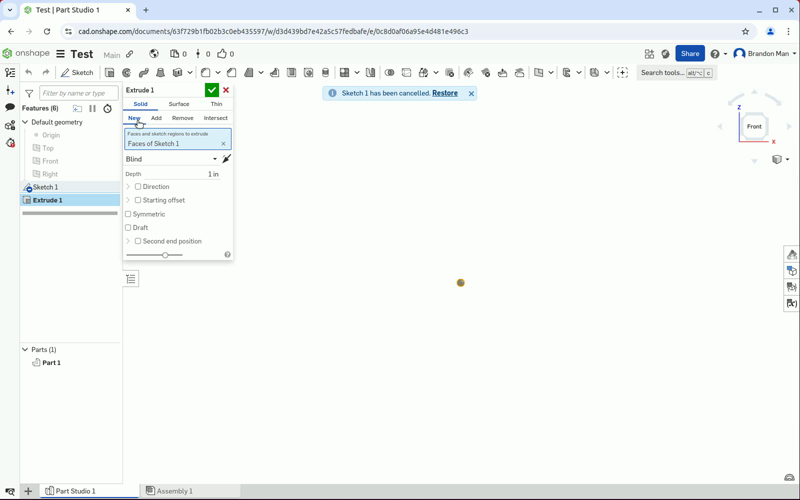
click(137, 120)
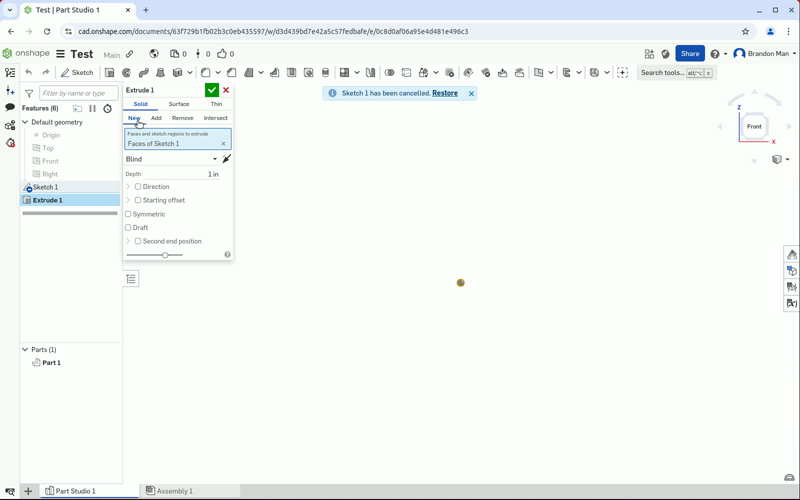
key(tab, 4)
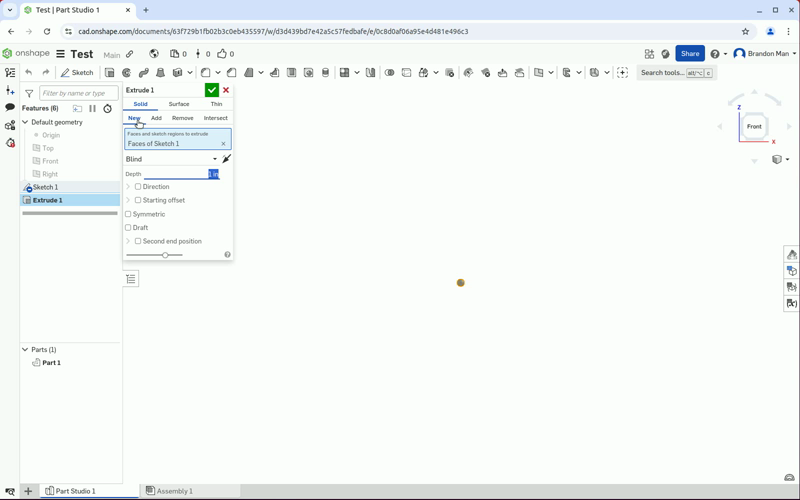
text(23.108)
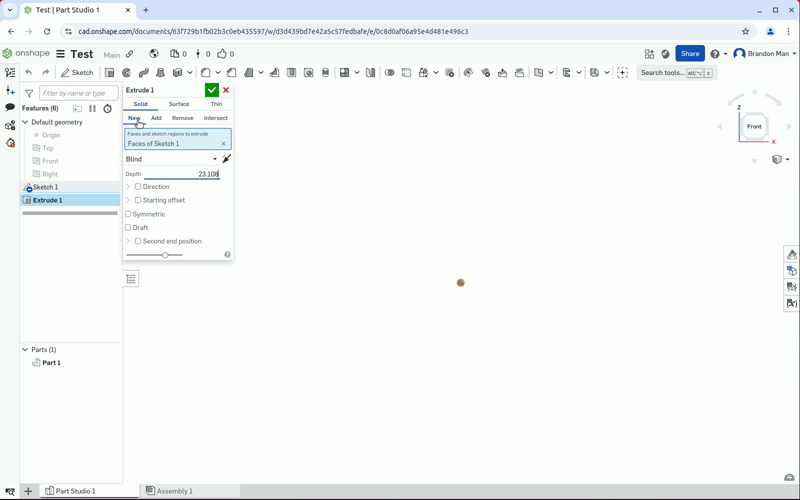
key(enter)
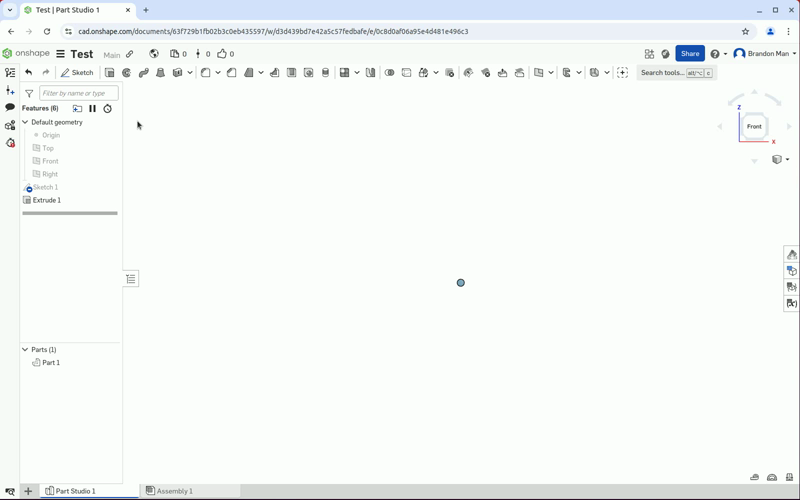
key(shift+h)
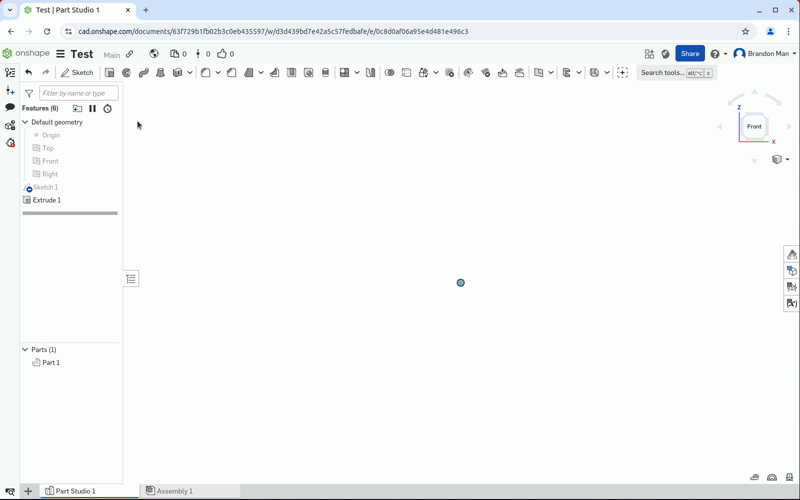
key(shift+h)
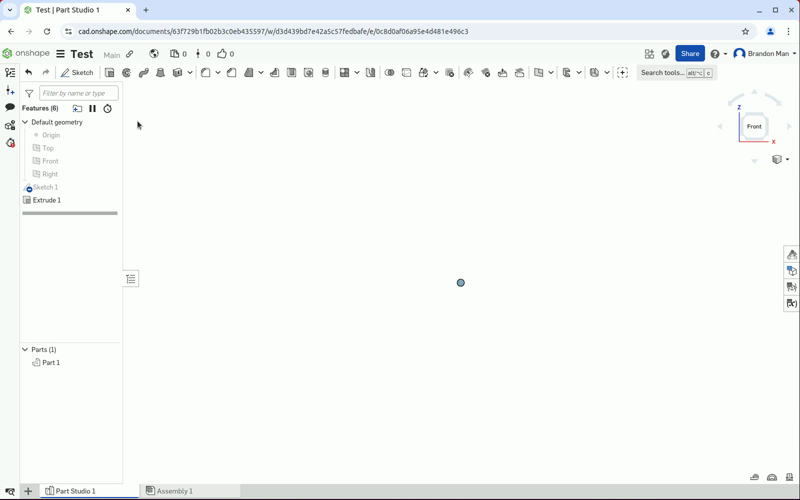
mouse_move(73, 189)
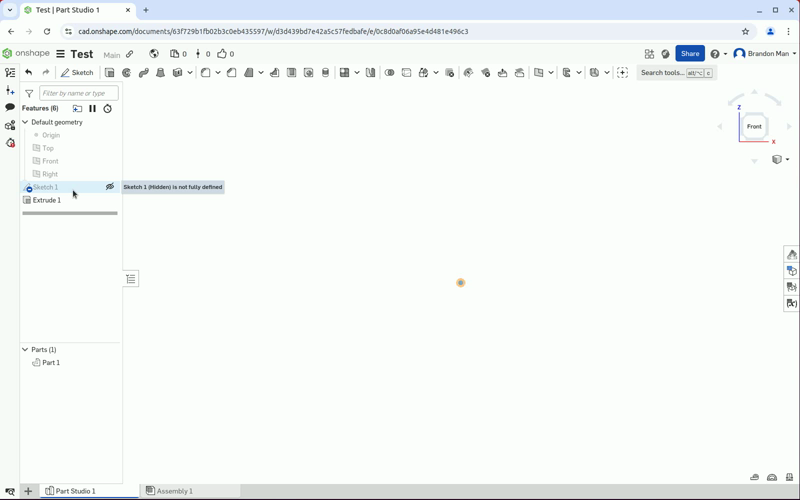
click(73, 189)
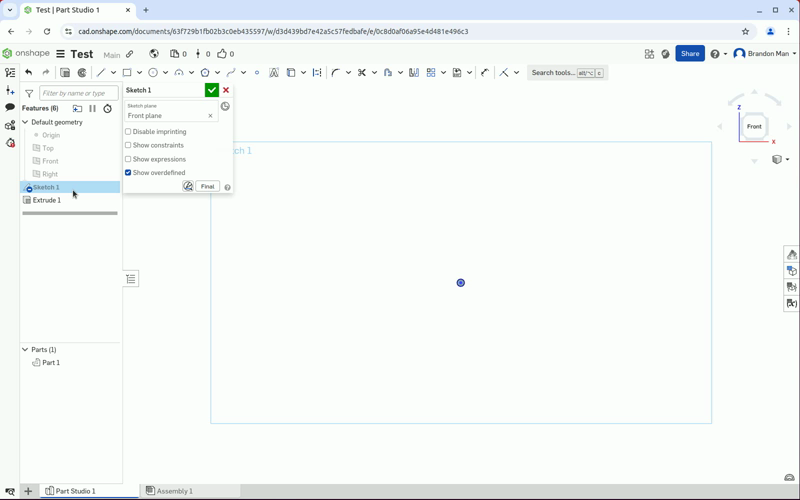
mouse_move(229, 92)
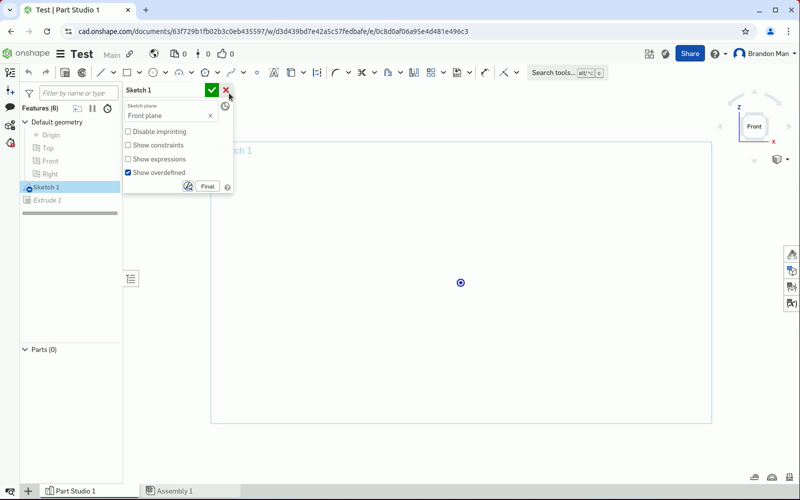
click(229, 92)
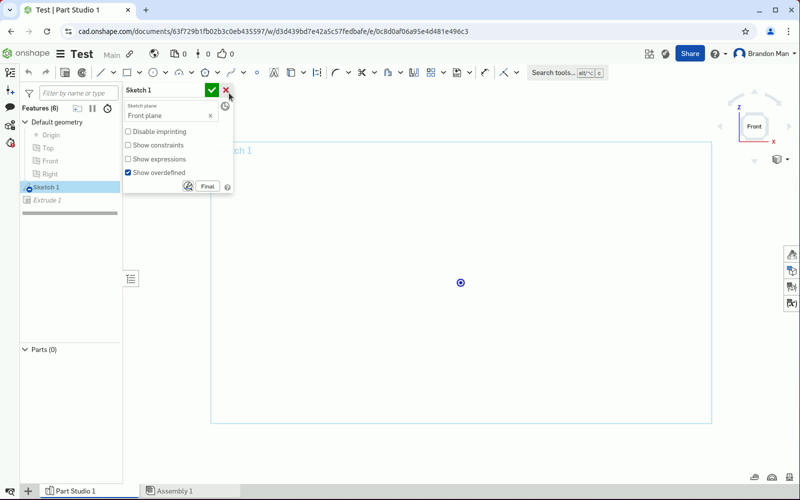
key(shift+s)
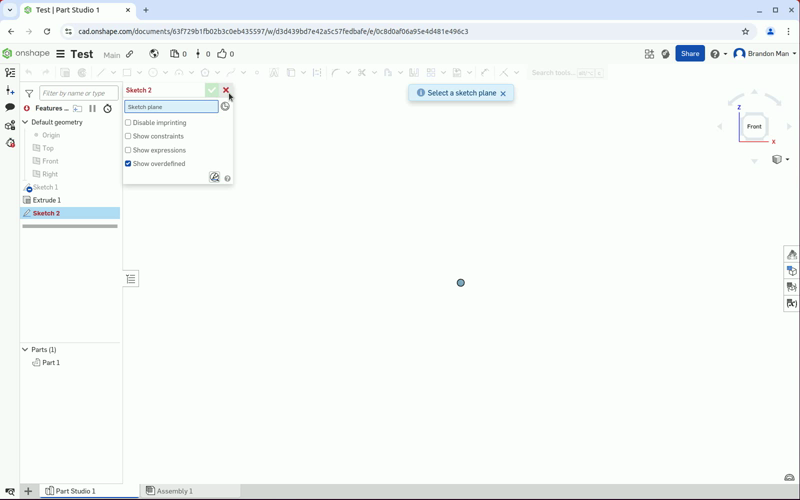
mouse_move(73, 163)
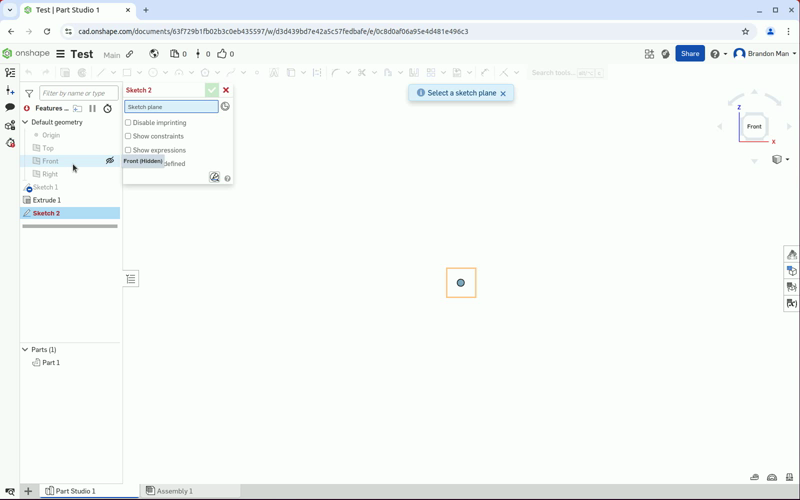
click(73, 163)
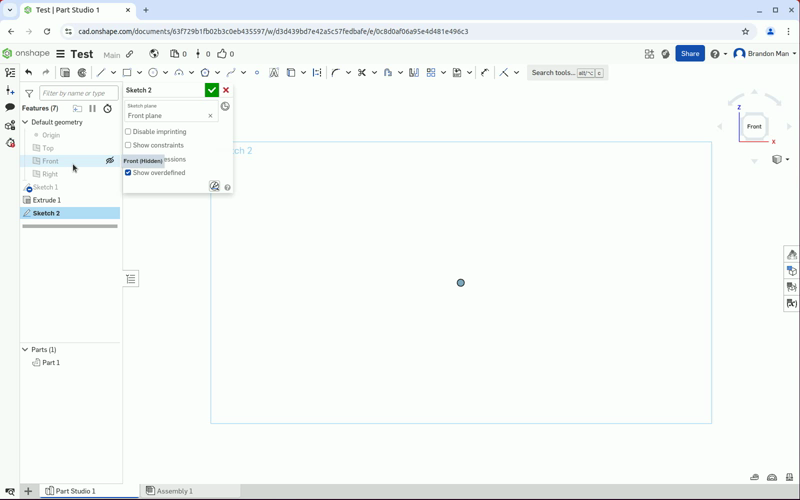
mouse_move(73, 352)
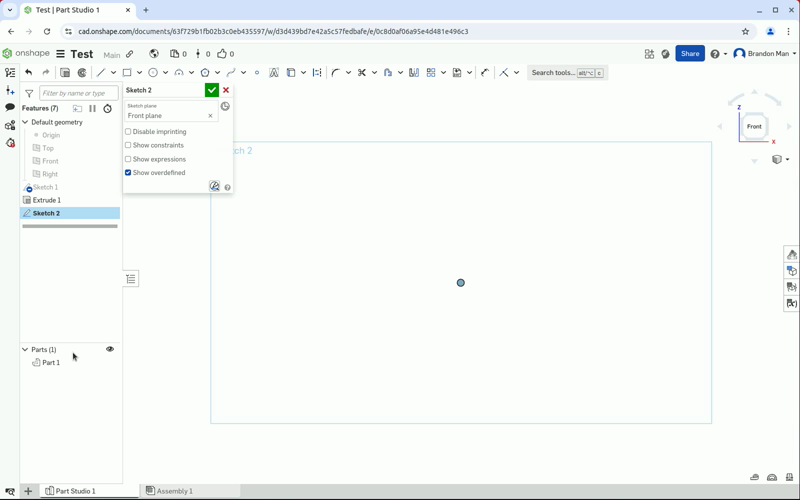
key(y)
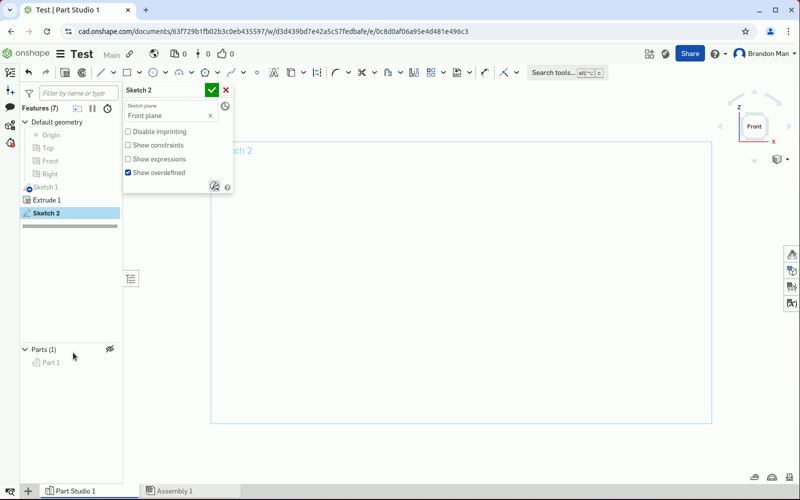
key(c)
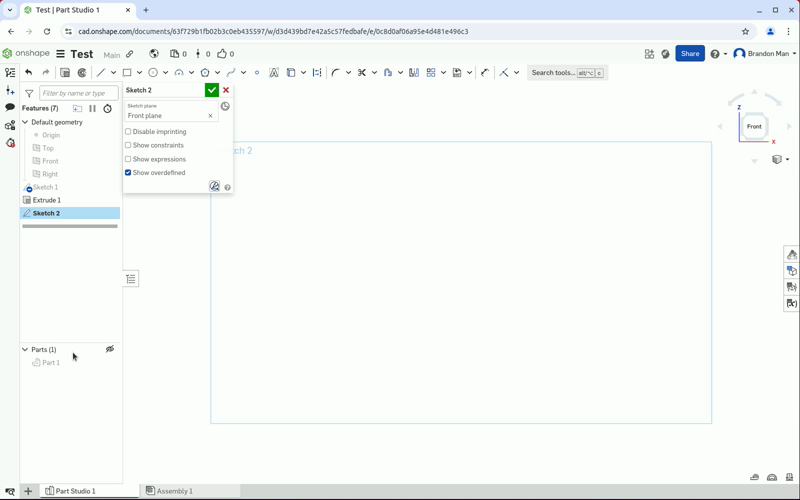
key_down(shift)
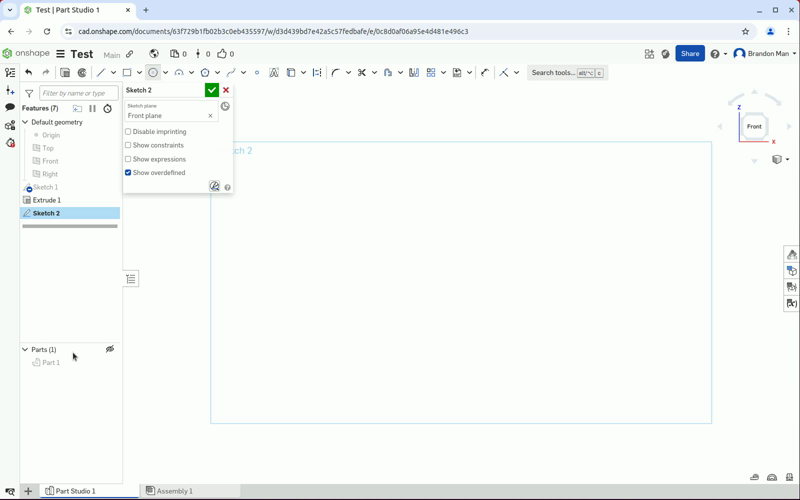
mouse_move(461, 282)
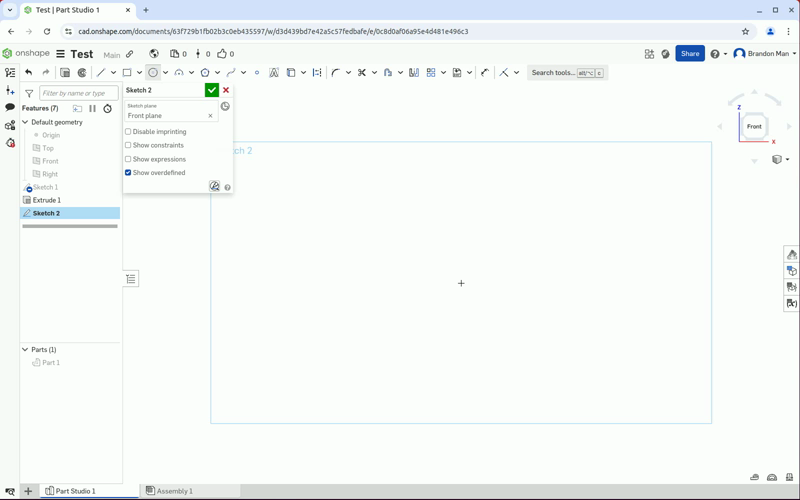
click(461, 282)
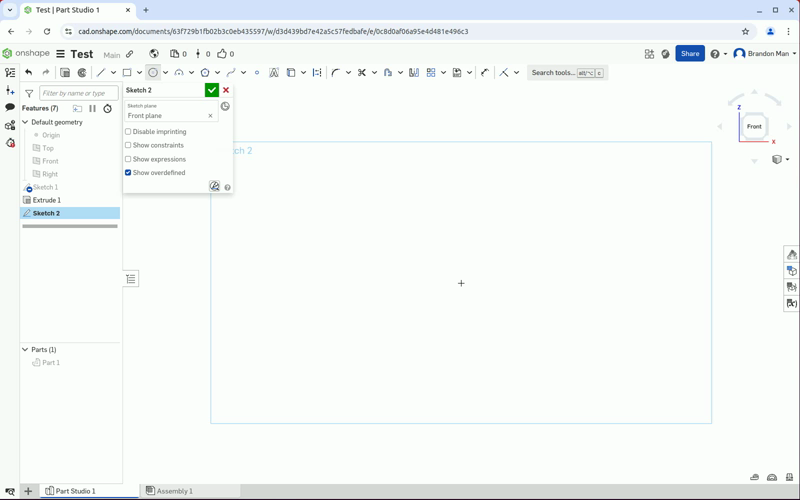
key_up(shift)
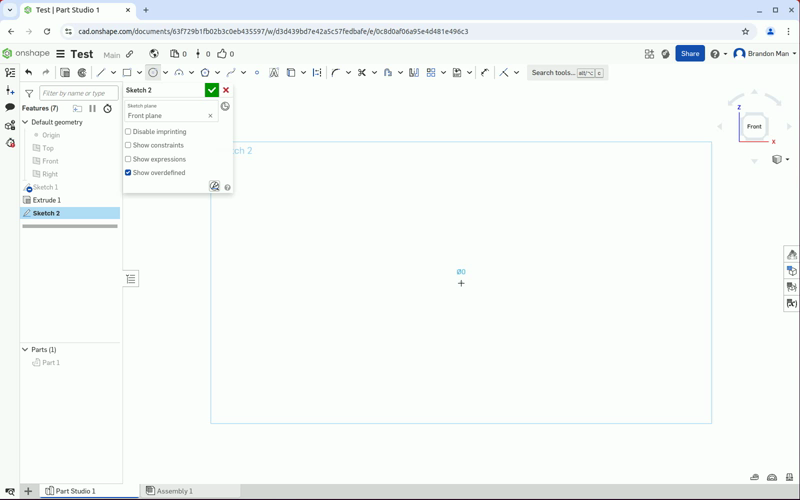
mouse_move(468, 282)
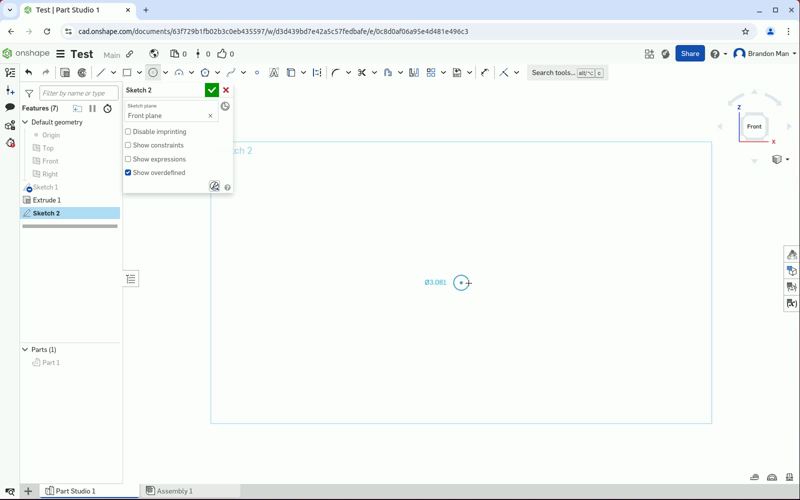
click(468, 282)
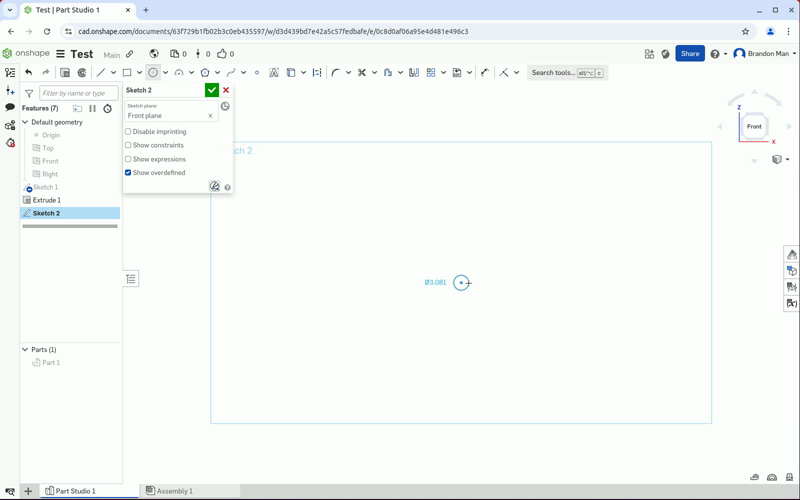
key(esc)
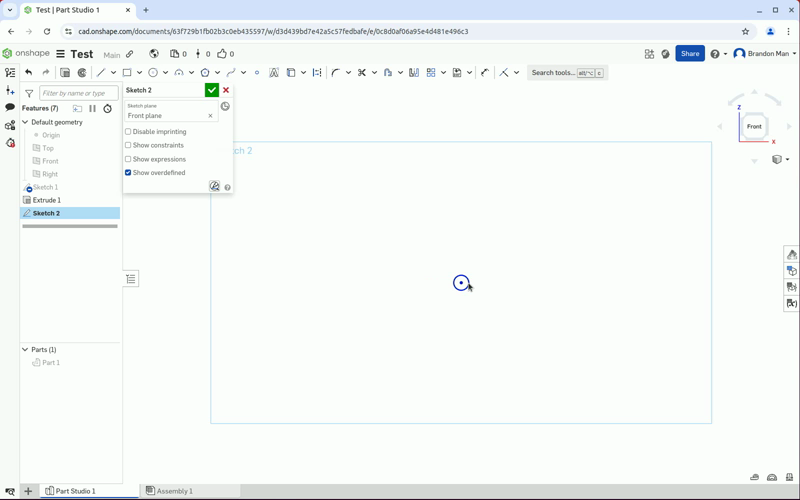
mouse_move(465, 282)
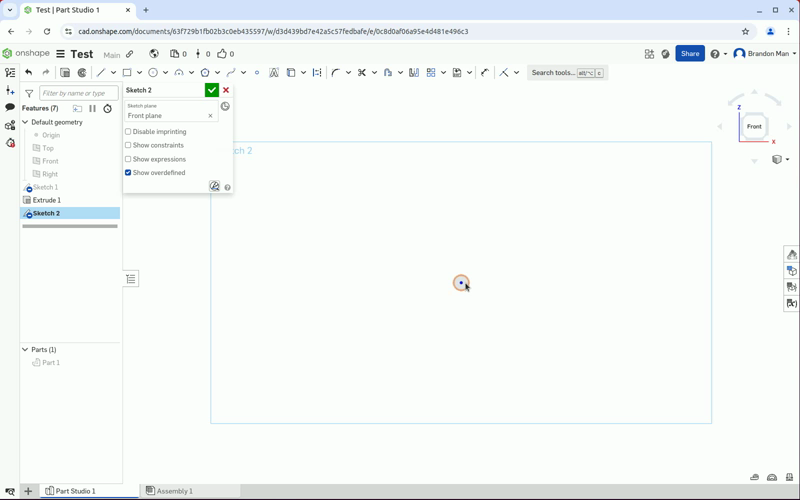
scroll(6)
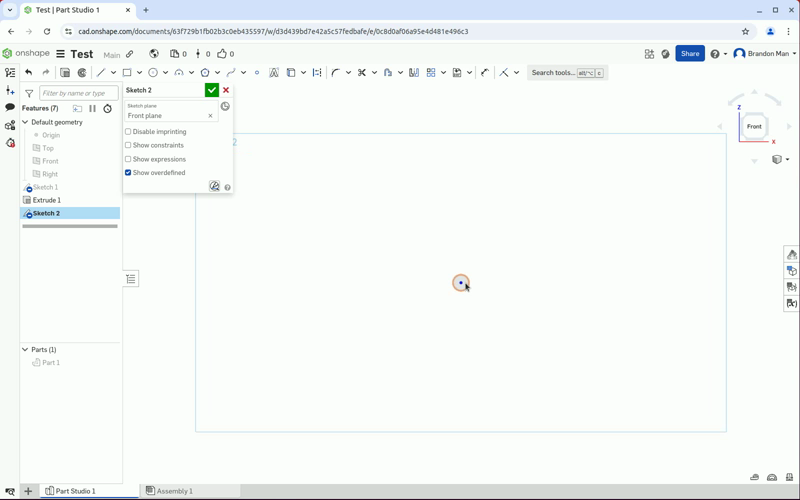
scroll(6)
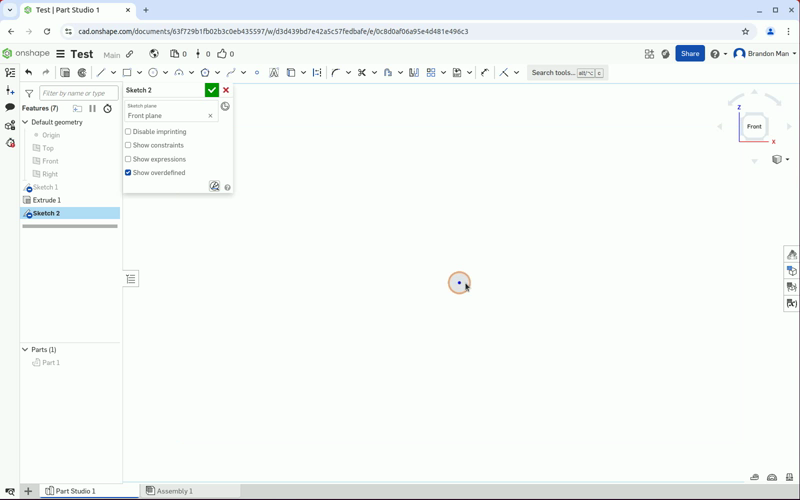
scroll(6)
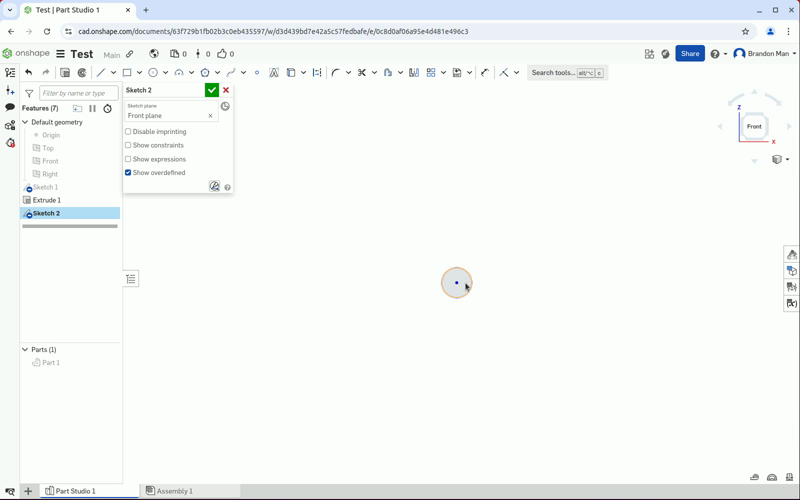
scroll(6)
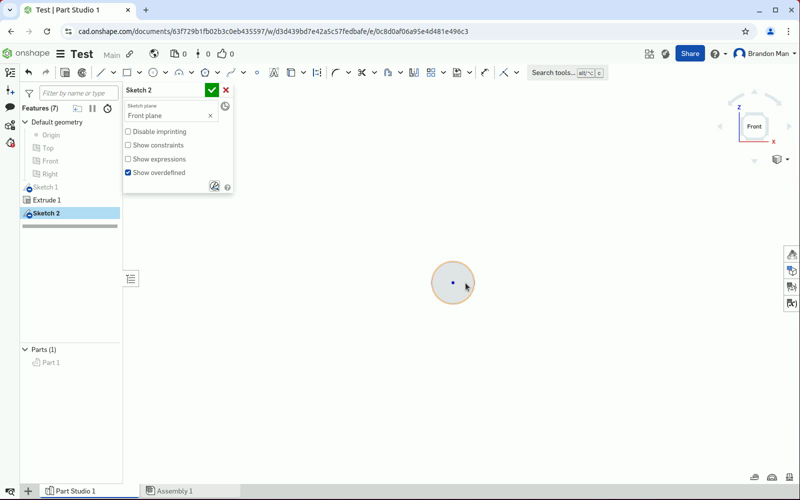
scroll(6)
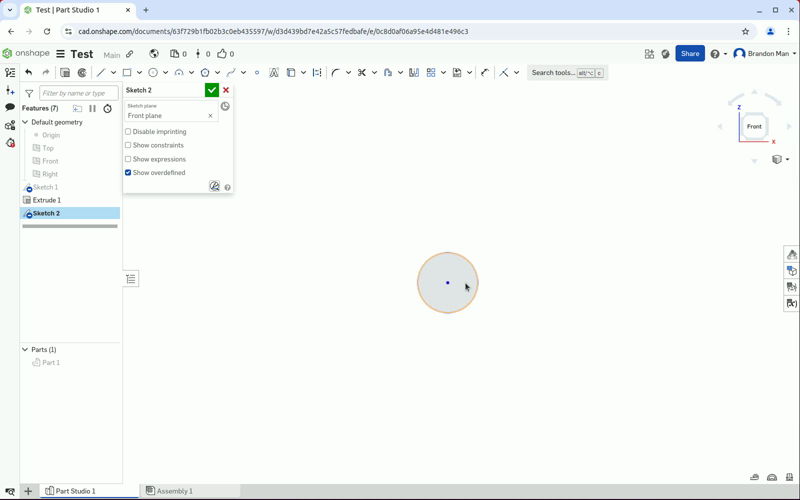
scroll(6)
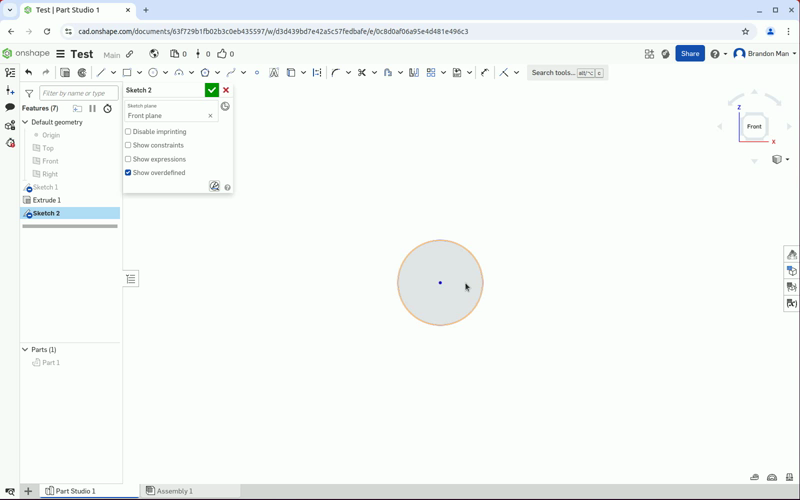
scroll(6)
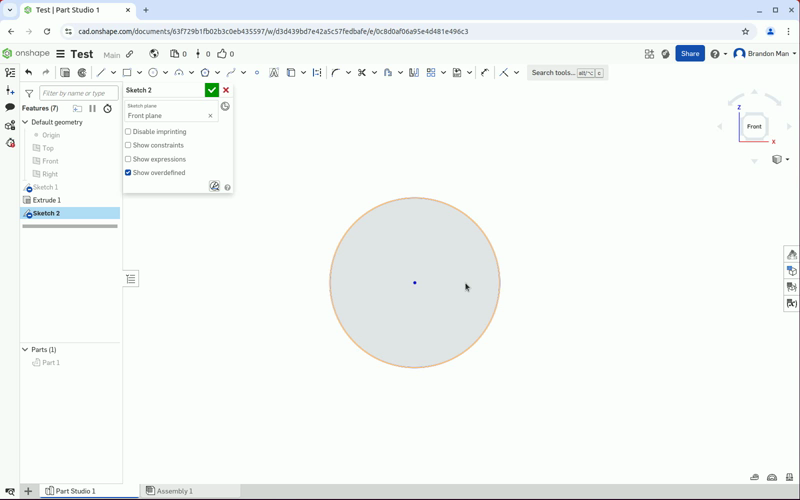
click(465, 282)
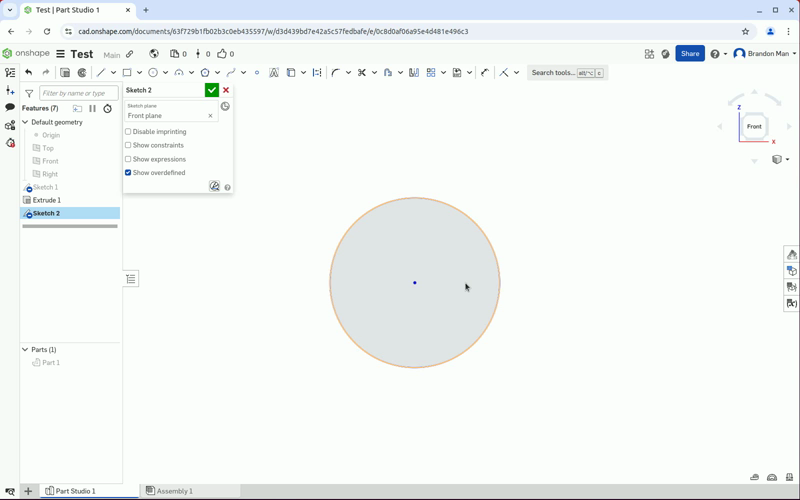
scroll(-6)
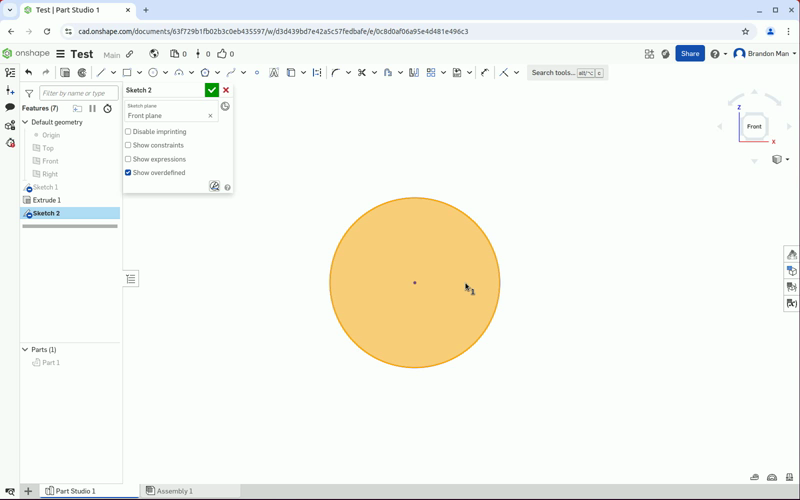
scroll(-6)
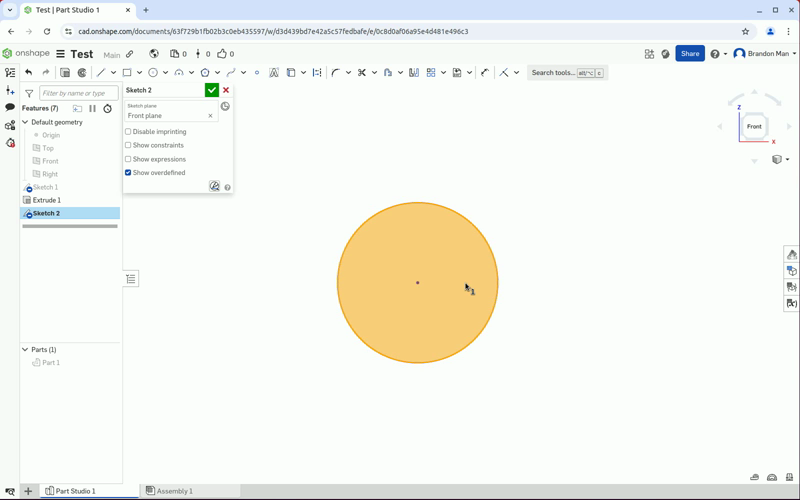
scroll(-6)
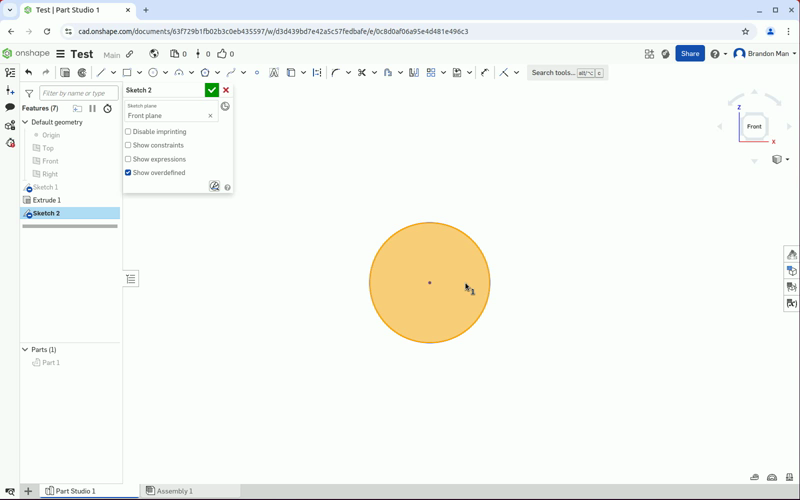
scroll(-6)
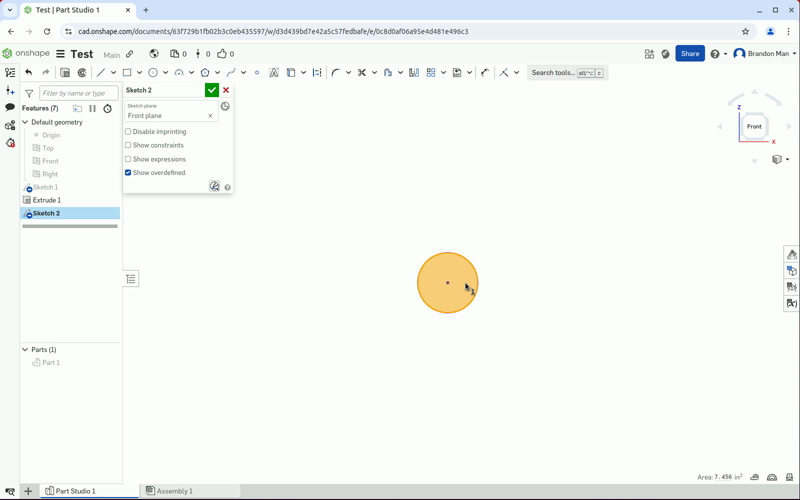
scroll(-6)
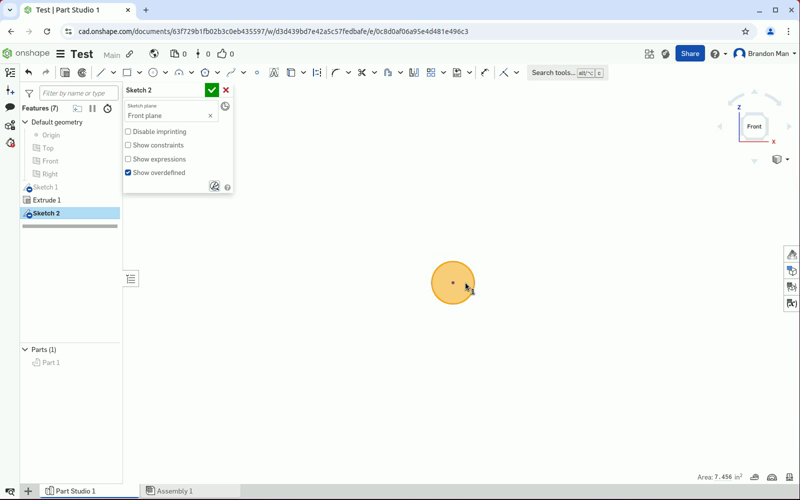
scroll(-6)
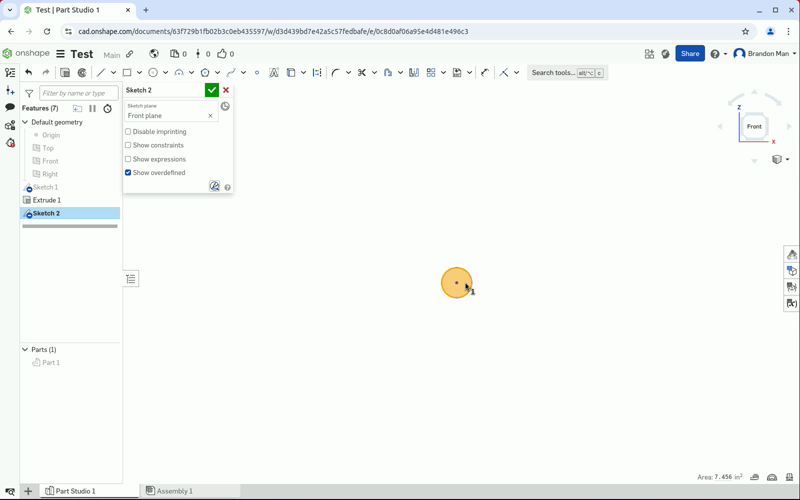
scroll(-6)
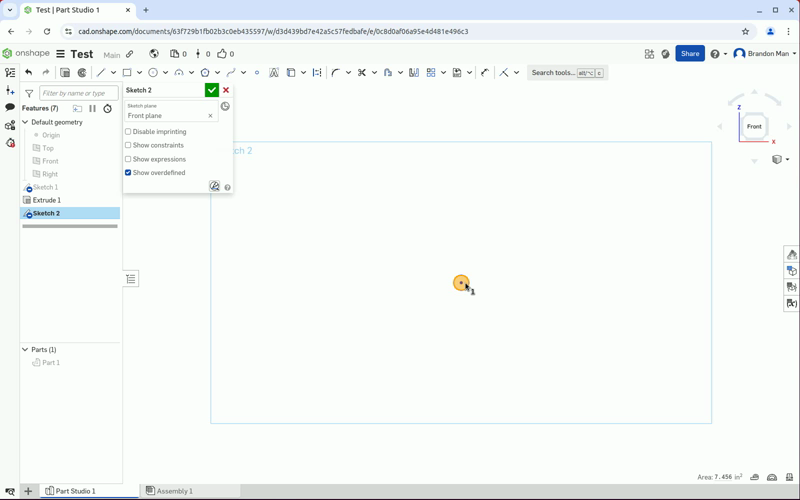
mouse_move(73, 352)
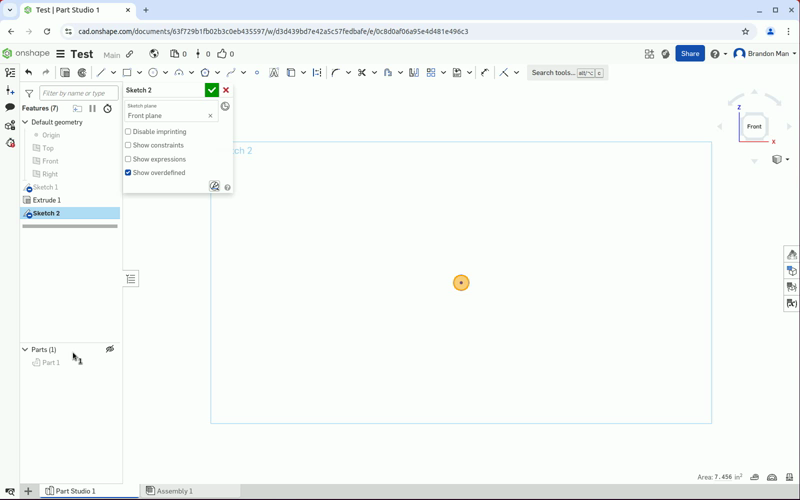
key(shift+y)
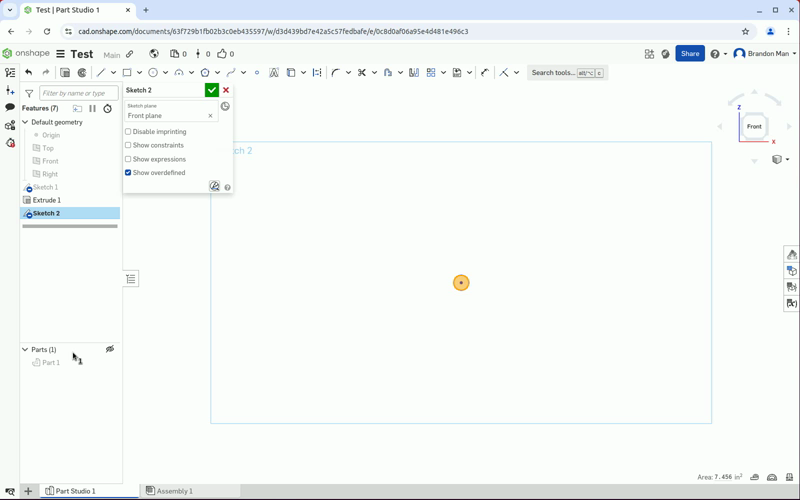
key(shift+e)
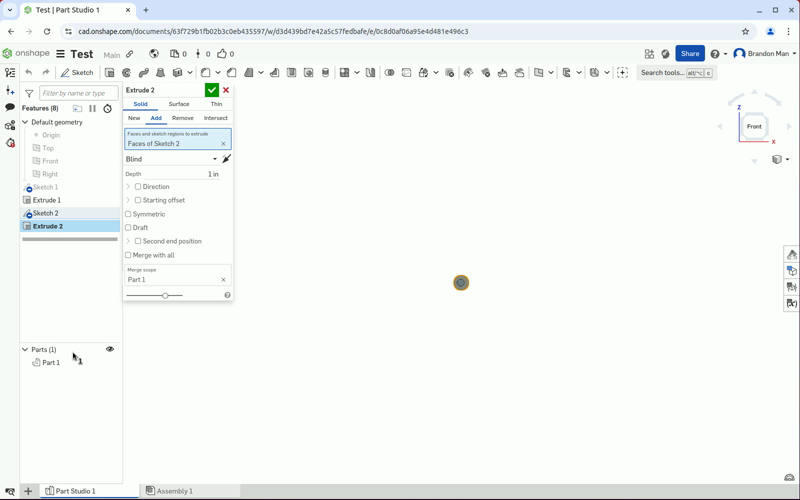
mouse_move(143, 106)
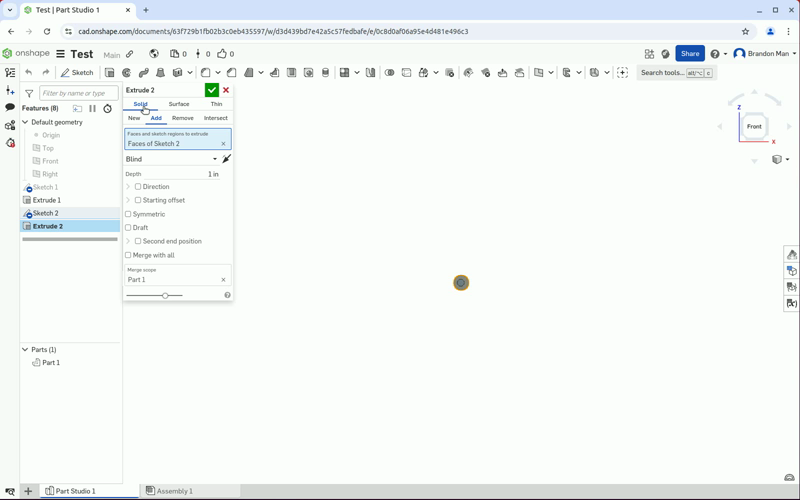
click(143, 106)
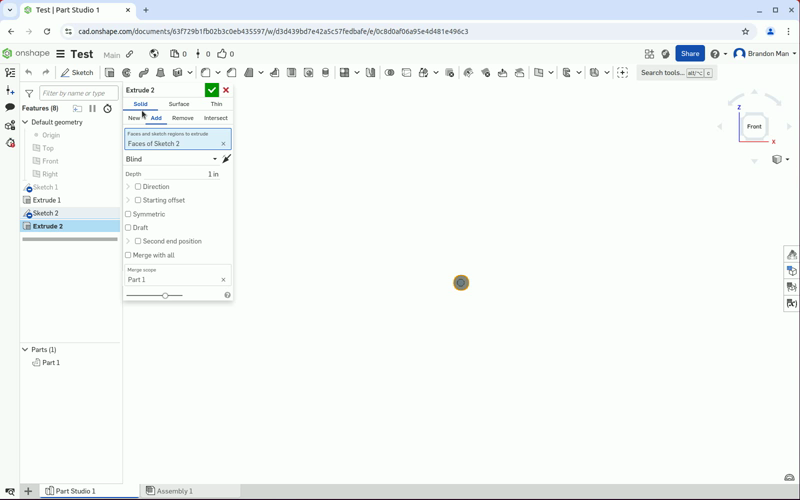
mouse_move(137, 120)
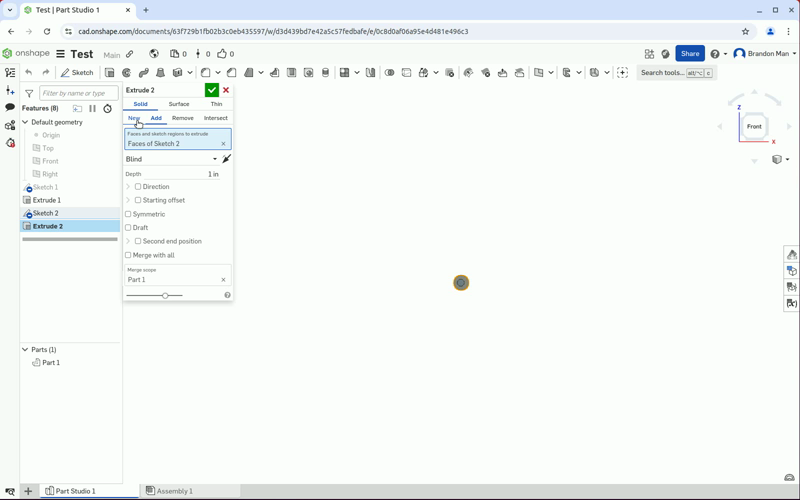
click(137, 120)
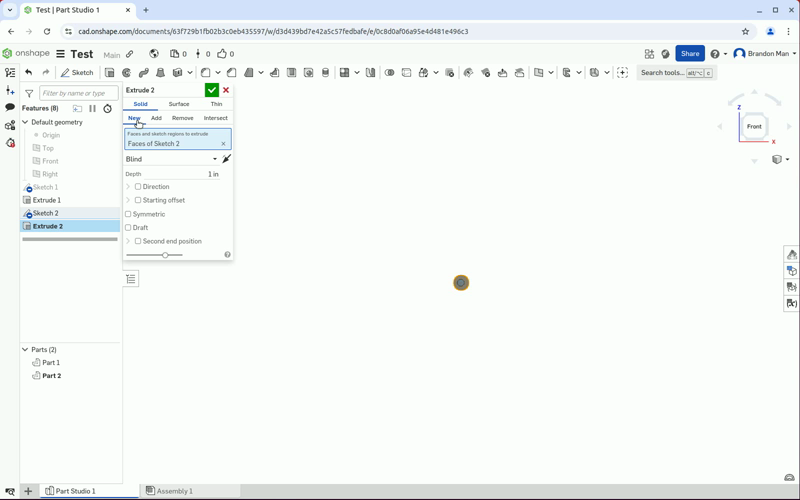
key(tab, 4)
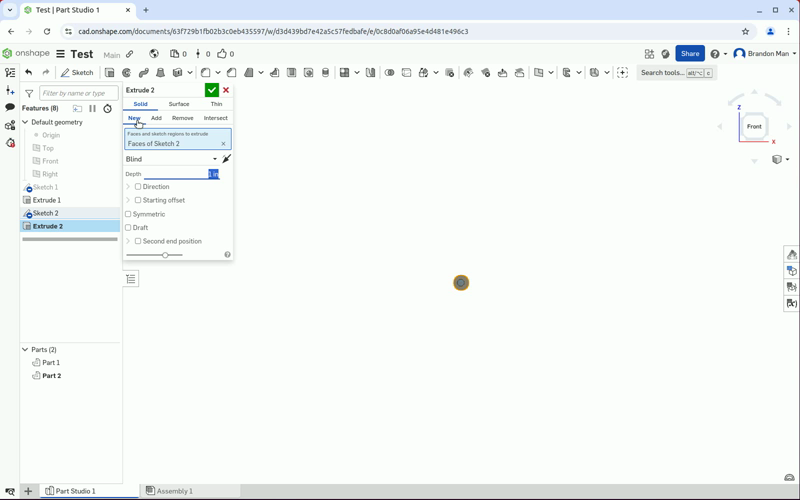
text(-1.444)
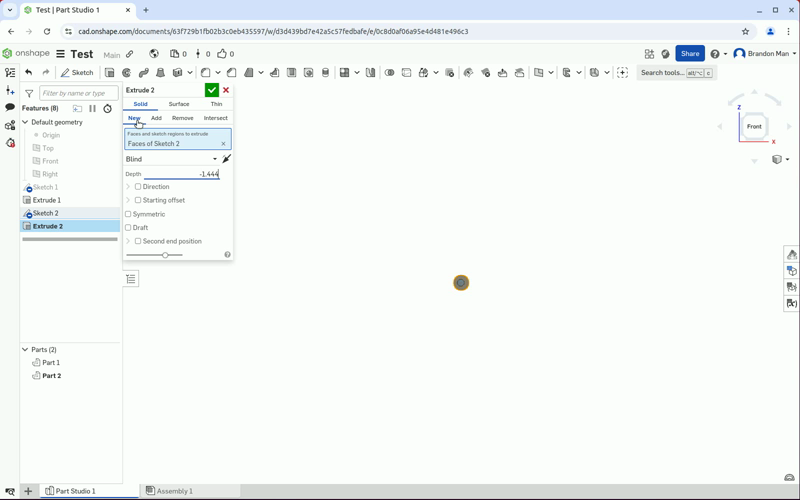
key(enter)
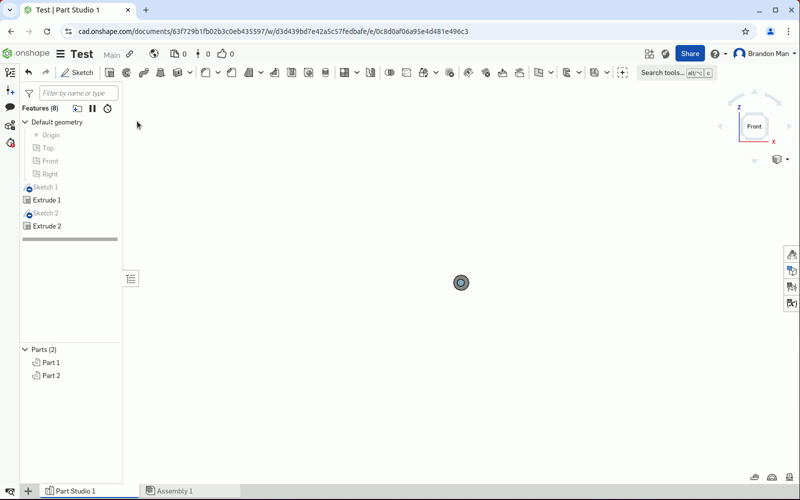
key(shift+h)
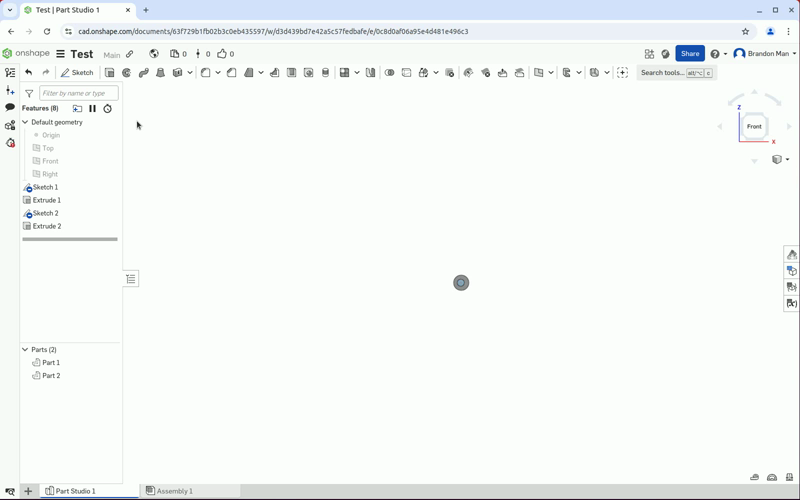
key(shift+h)
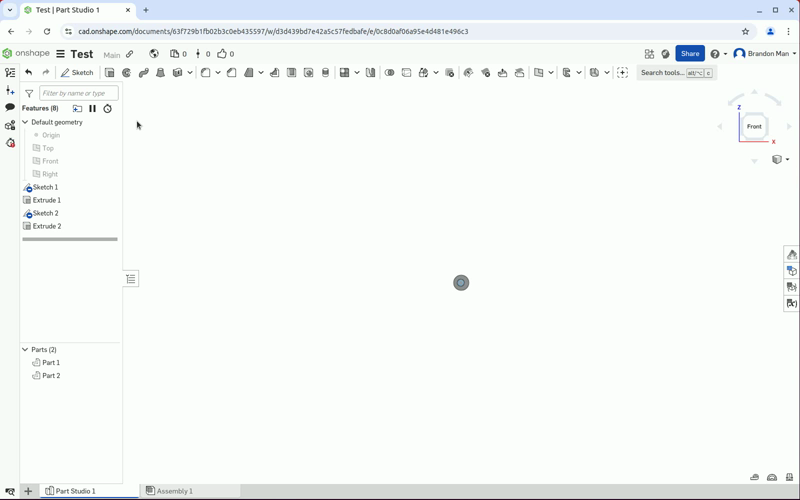
key(shift+7)
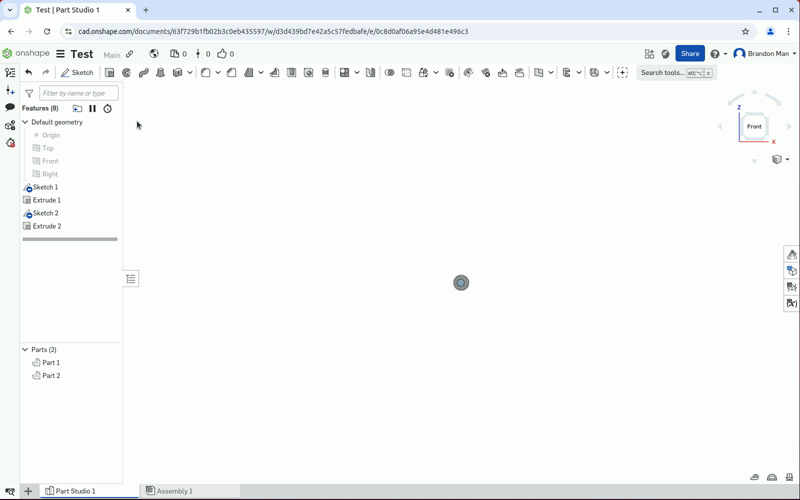
key(left, 2)
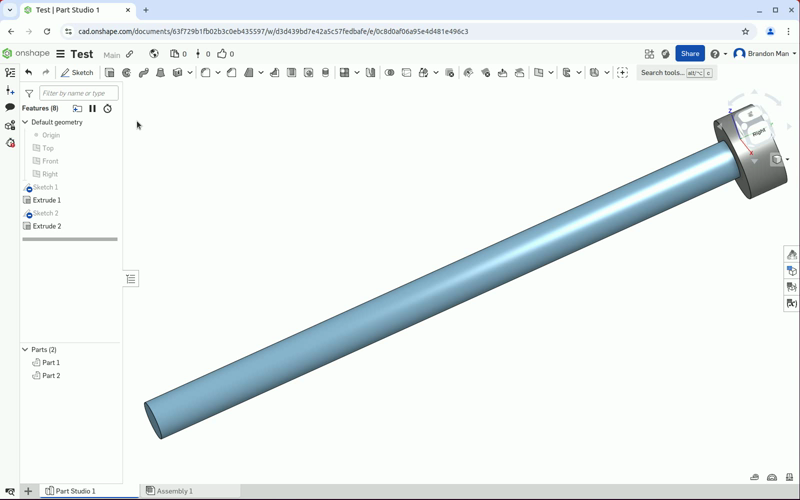
key(down, 2)
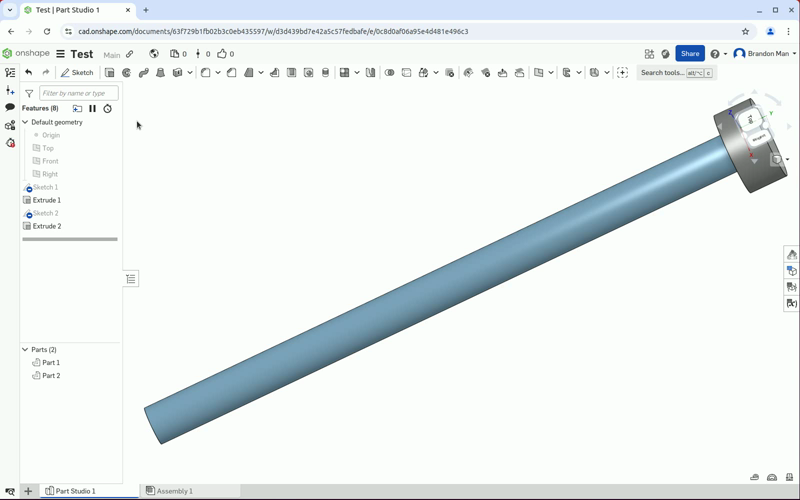
key(up, 2)
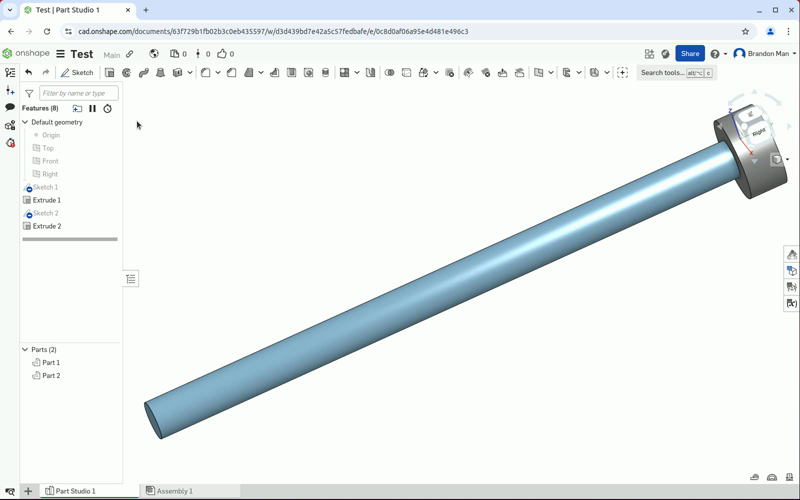
key(right, 2)
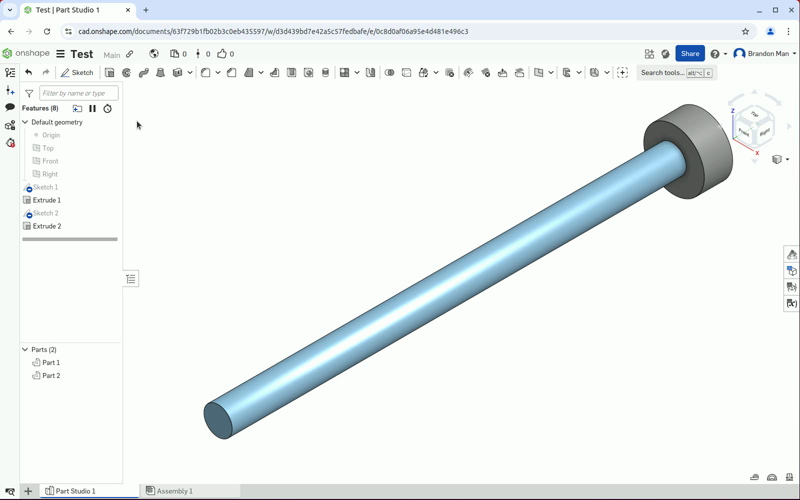
mouse_move(73, 189)
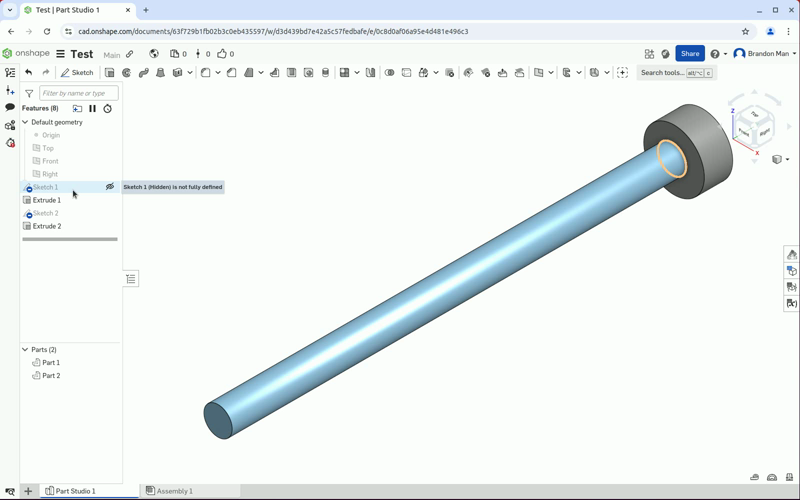
click(73, 189)